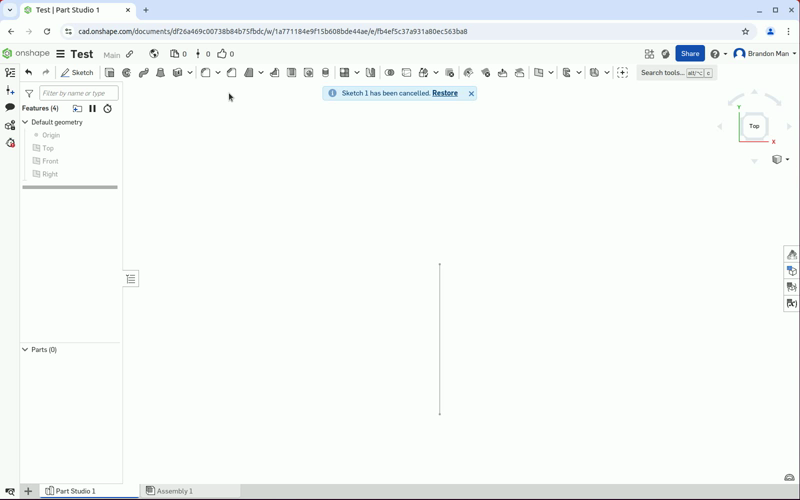
key(shift+h)
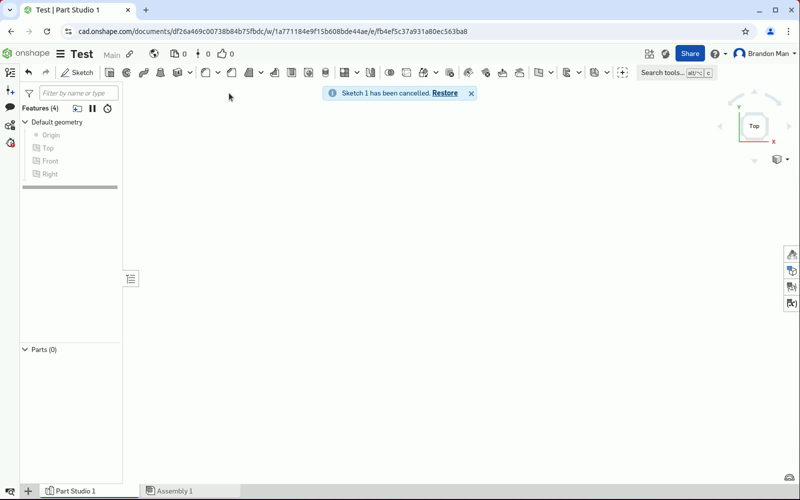
key(shift+s)
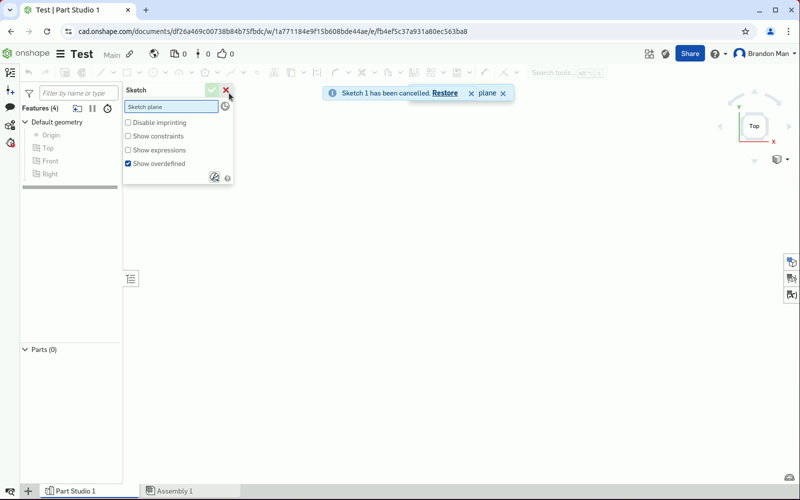
mouse_move(73, 150)
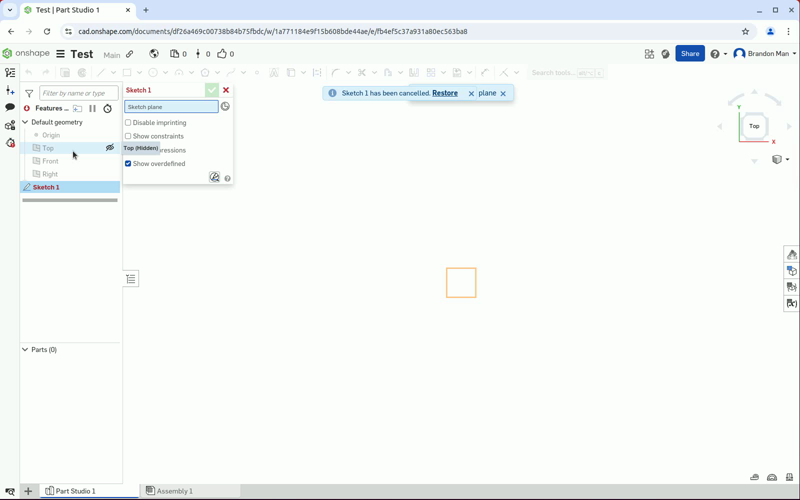
click(73, 150)
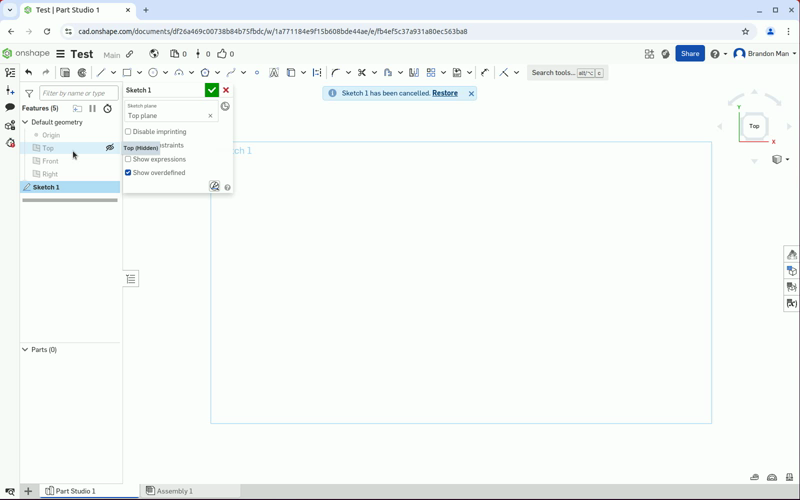
mouse_move(73, 352)
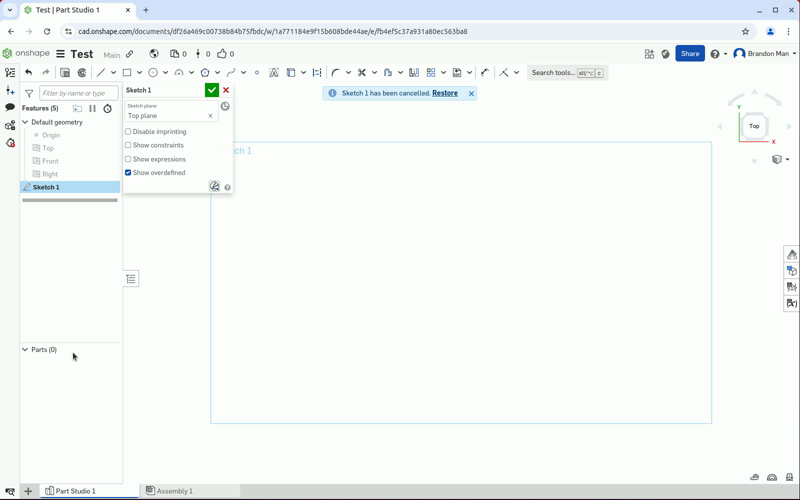
key(y)
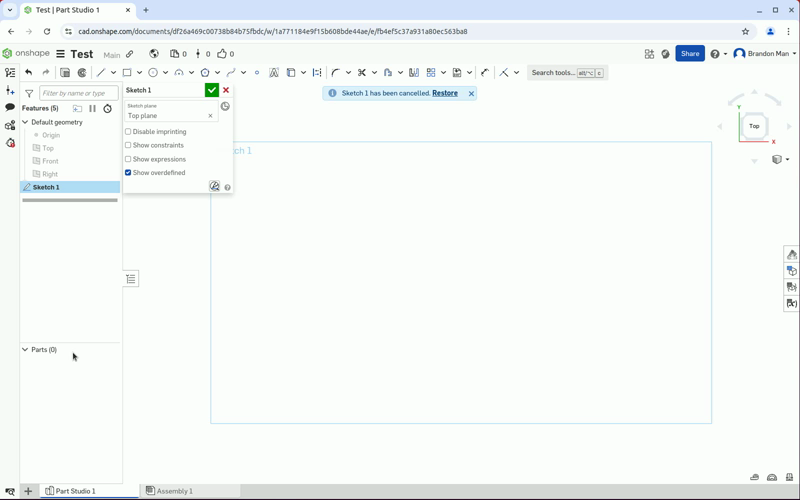
key(l)
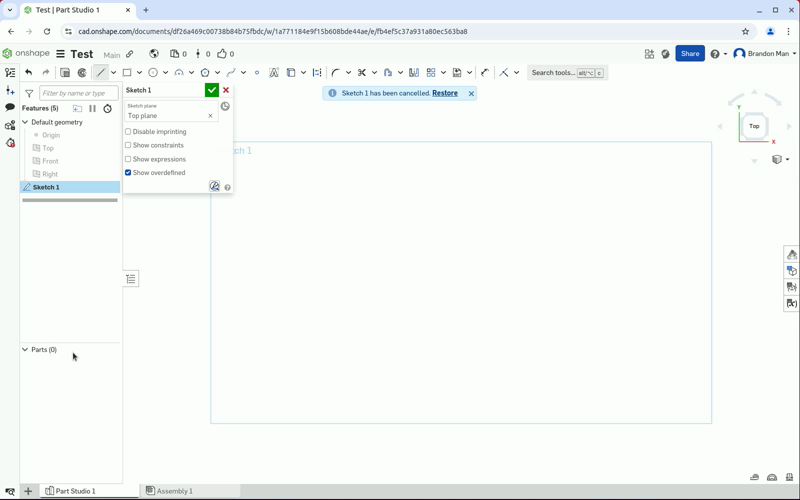
key_down(shift)
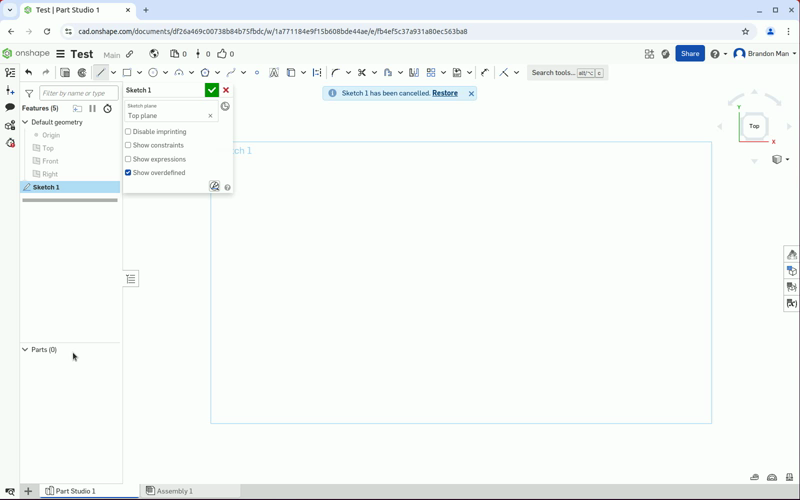
mouse_move(348, 265)
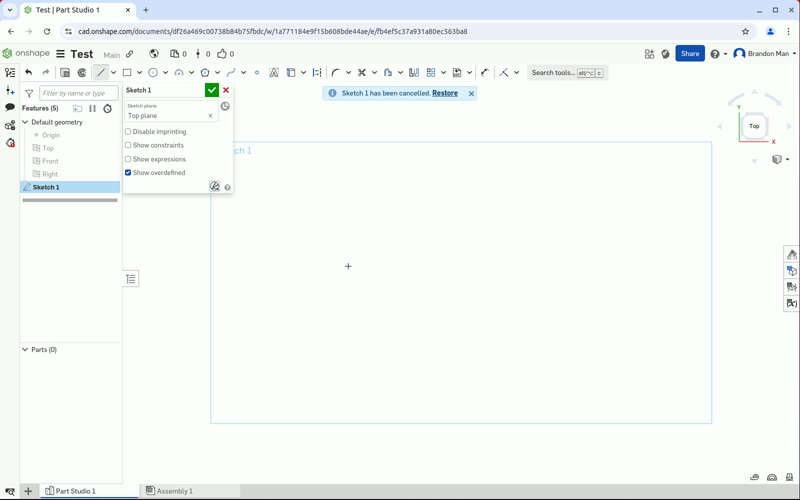
click(348, 265)
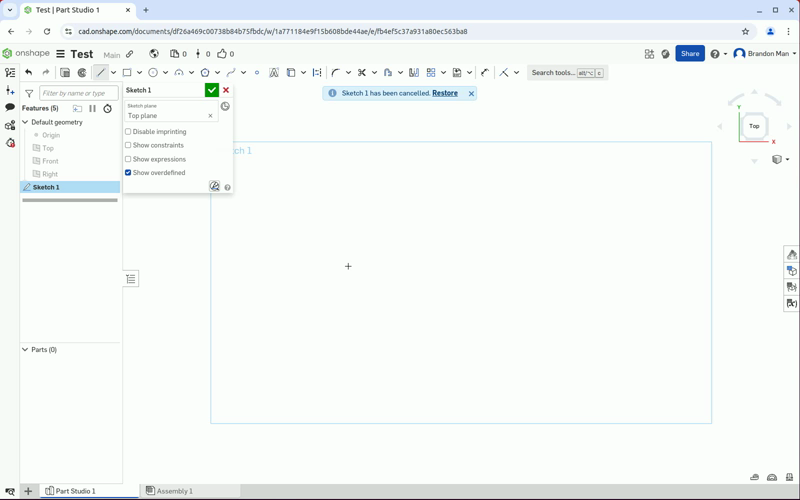
key_up(shift)
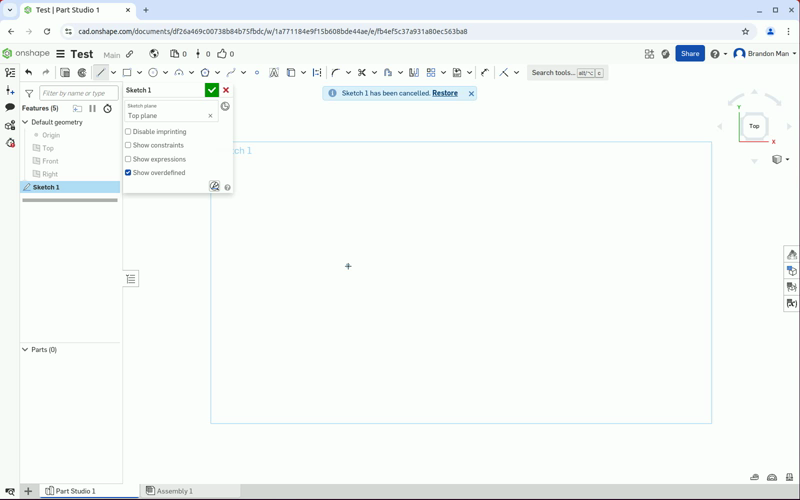
key_down(shift)
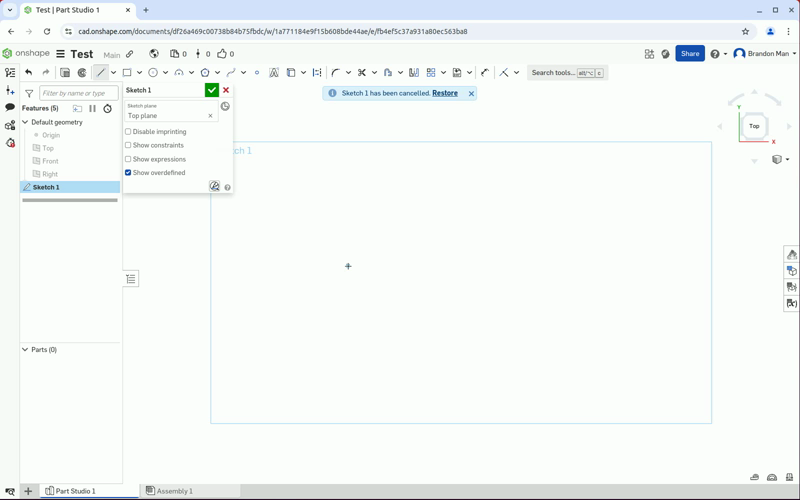
mouse_move(378, 265)
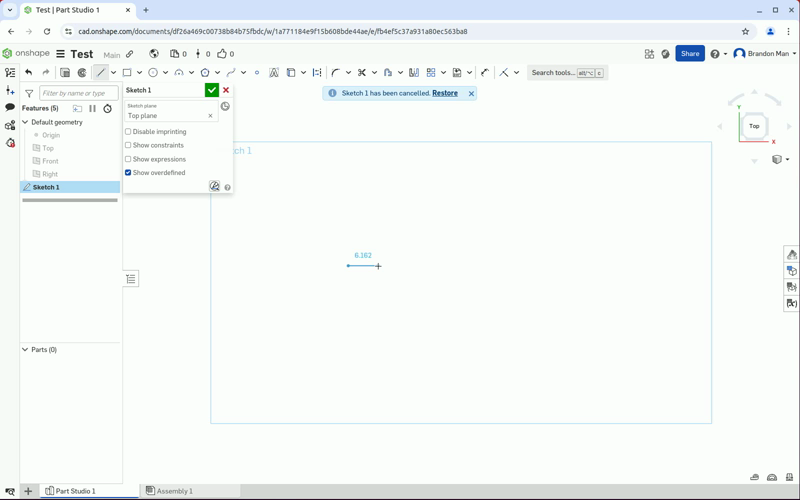
mouse_move(364, 286)
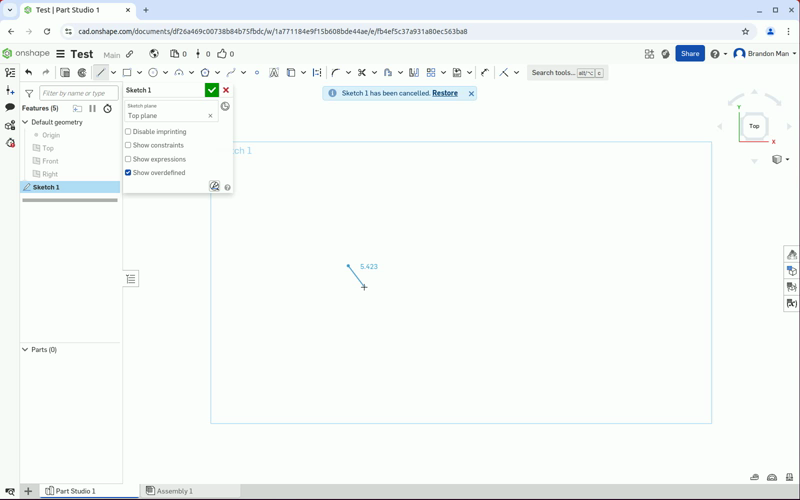
click(364, 286)
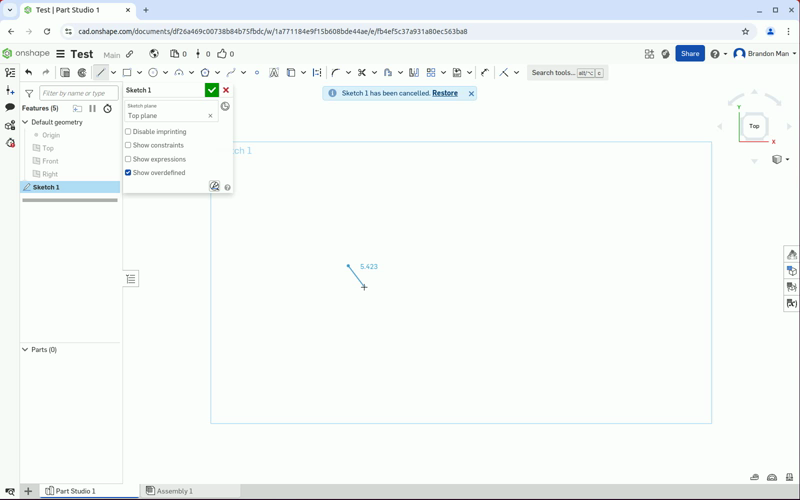
key_up(shift)
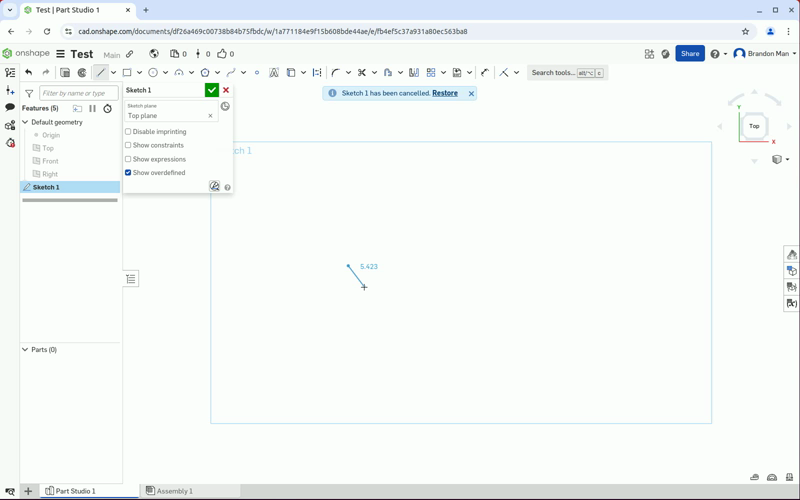
key_down(shift)
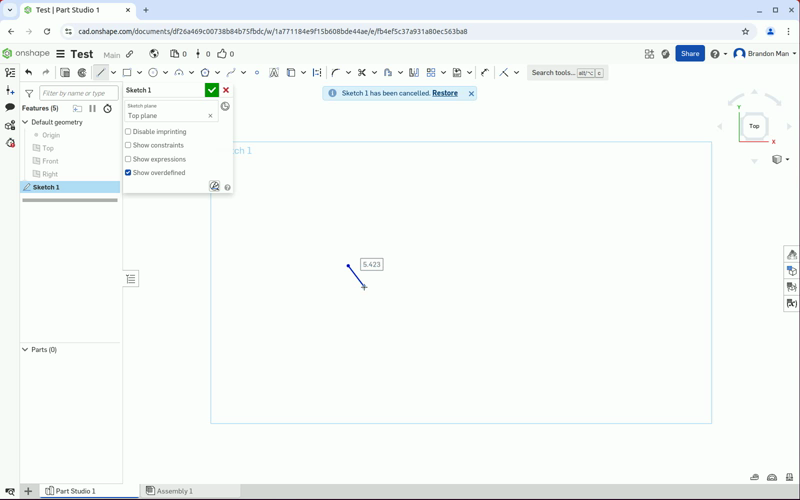
mouse_move(394, 286)
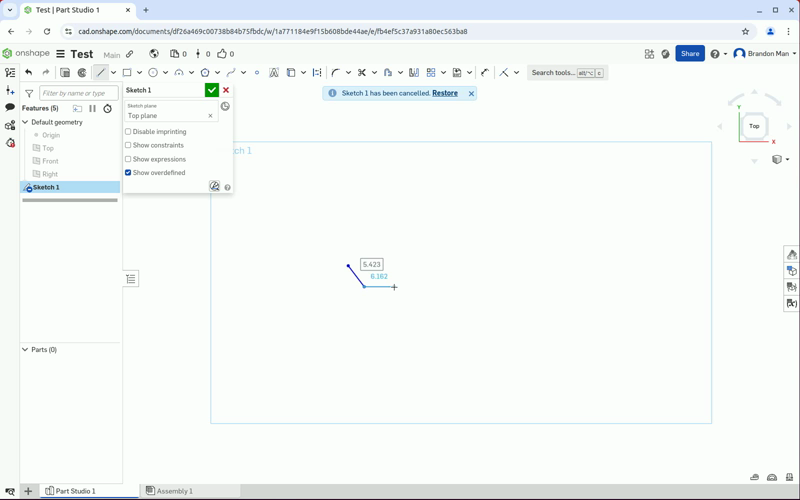
mouse_move(390, 290)
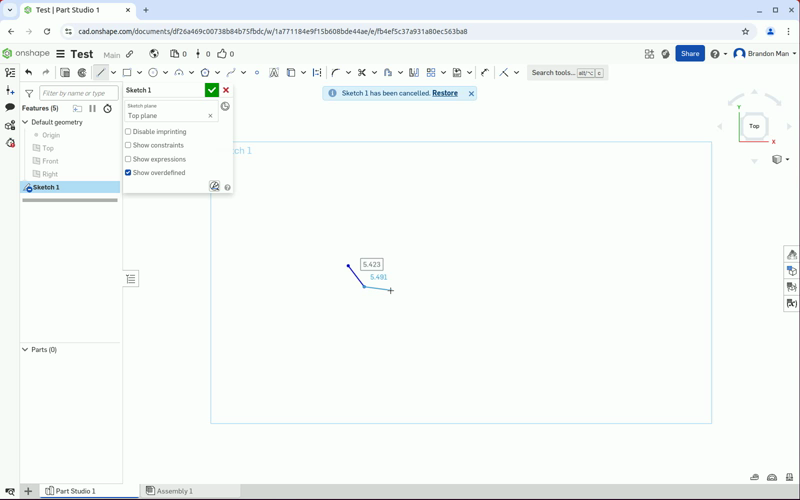
click(390, 290)
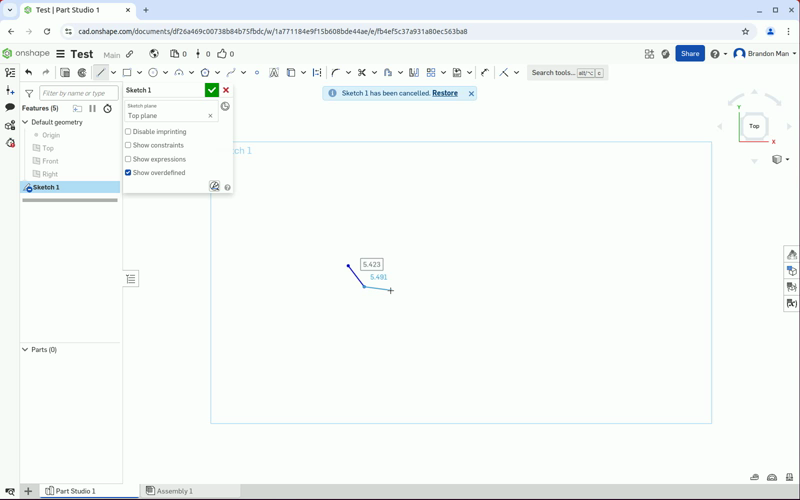
key_up(shift)
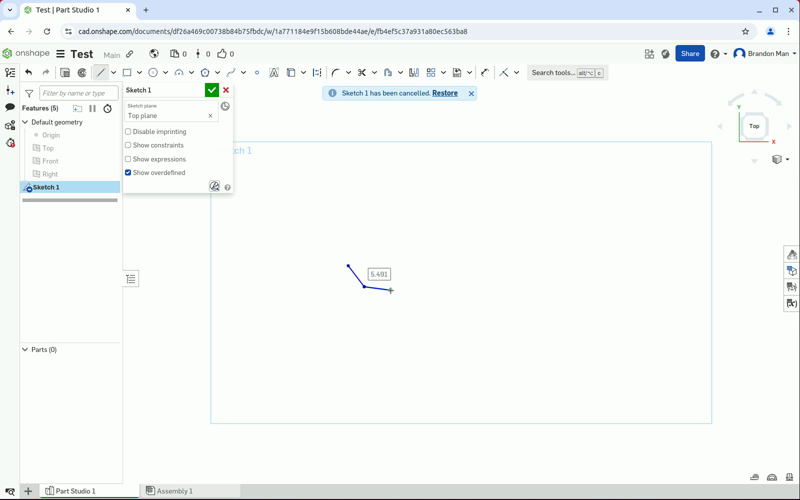
key_down(shift)
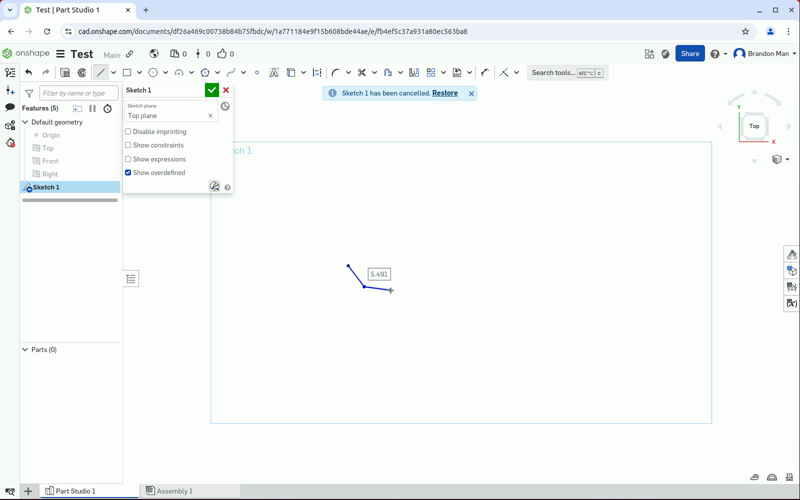
mouse_move(420, 290)
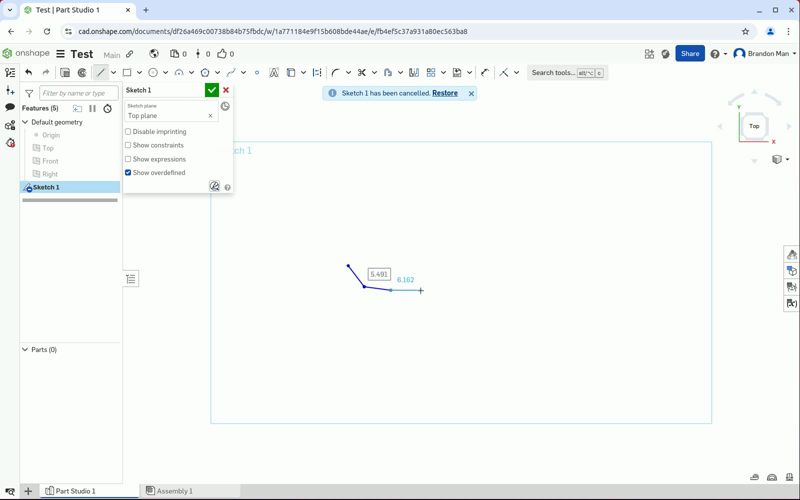
mouse_move(411, 273)
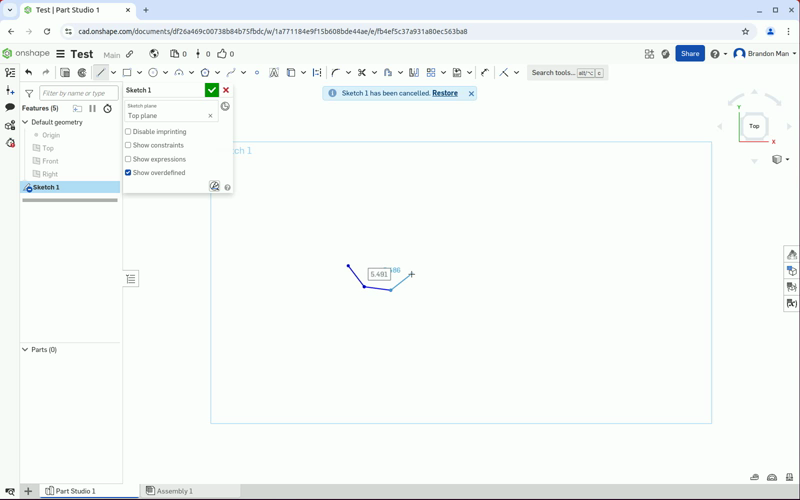
click(411, 273)
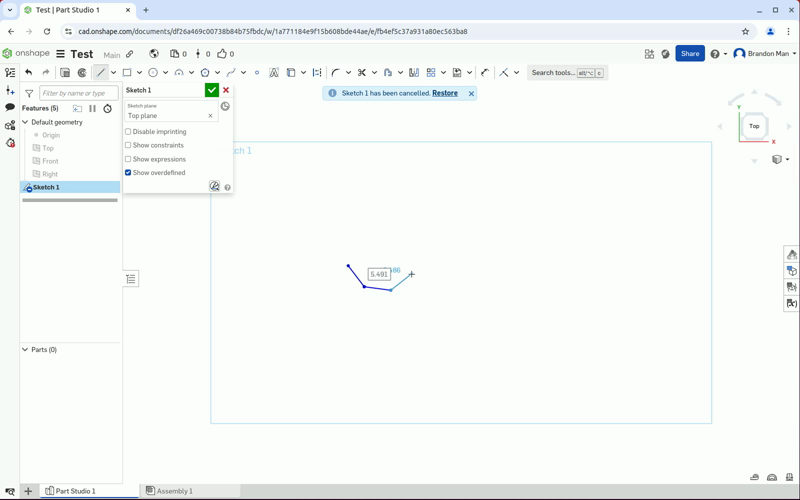
key_up(shift)
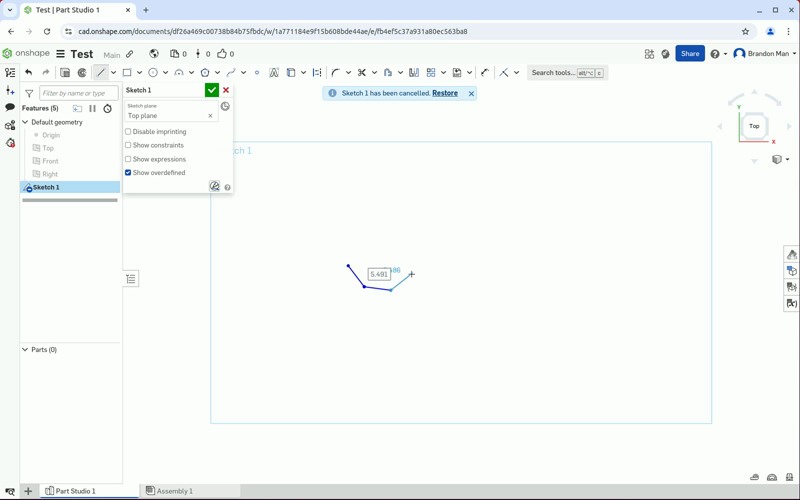
key_down(shift)
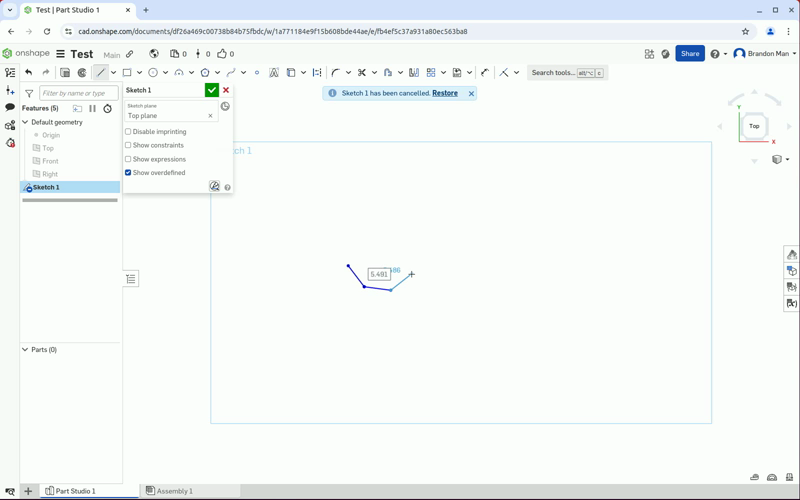
mouse_move(441, 273)
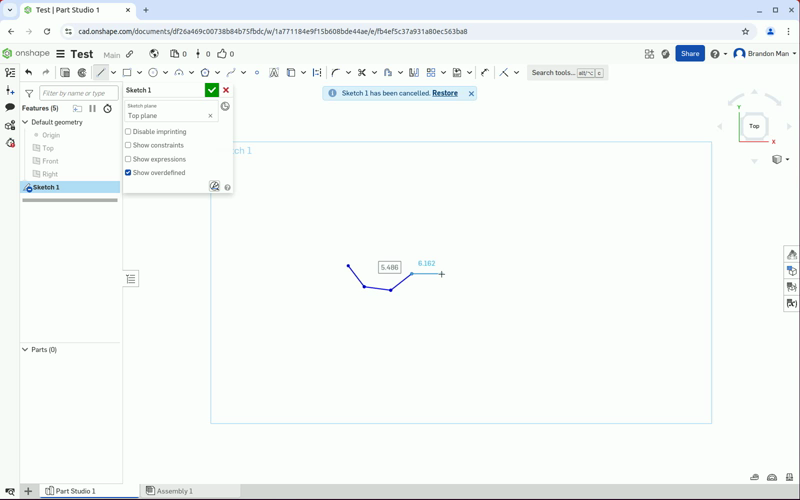
mouse_move(415, 247)
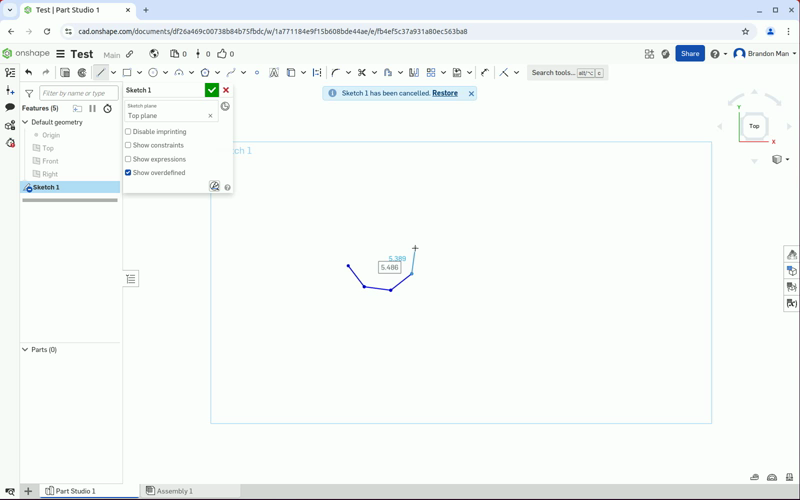
click(415, 247)
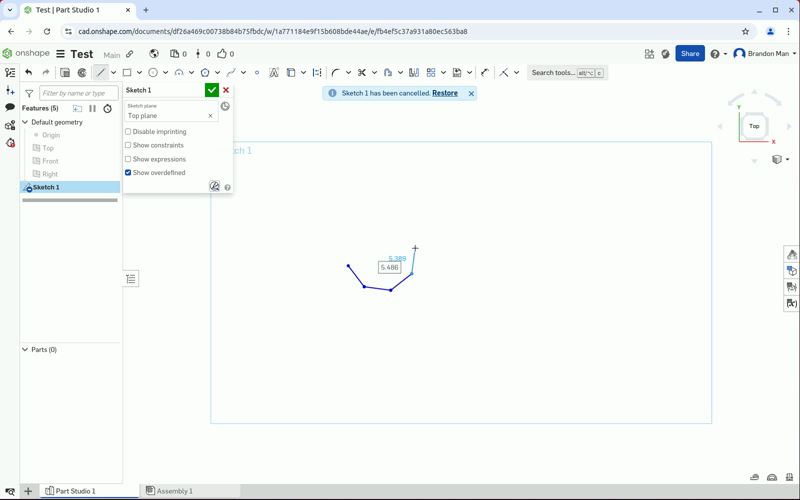
key_up(shift)
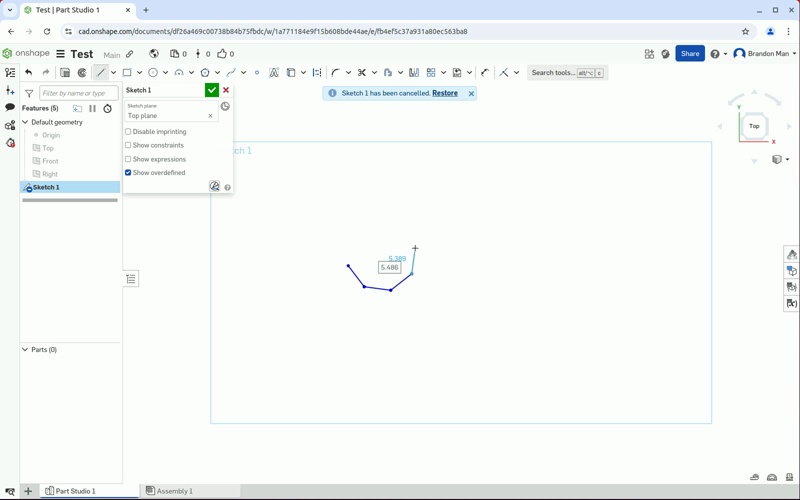
key_down(shift)
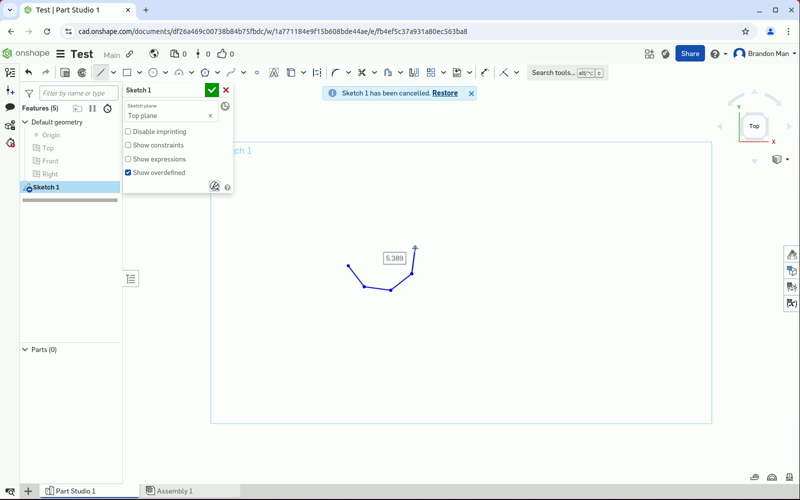
mouse_move(445, 247)
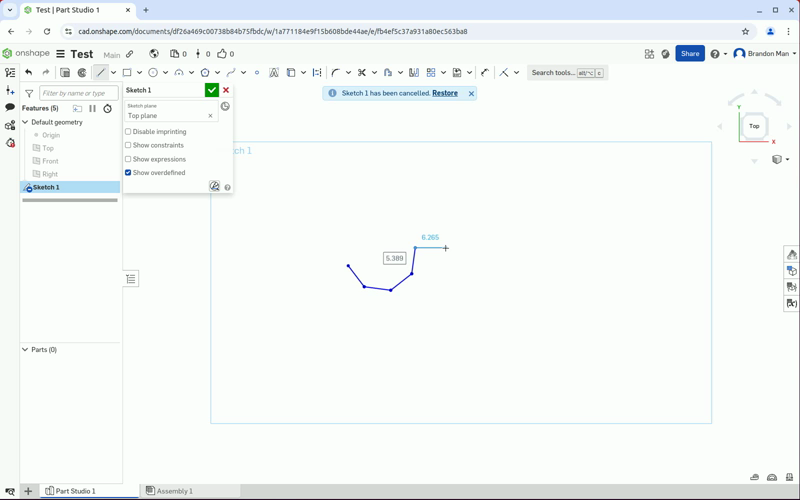
mouse_move(399, 226)
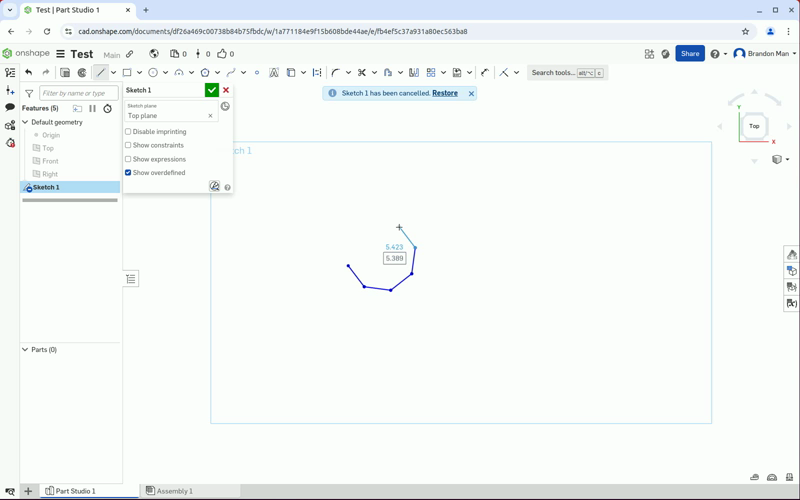
click(399, 226)
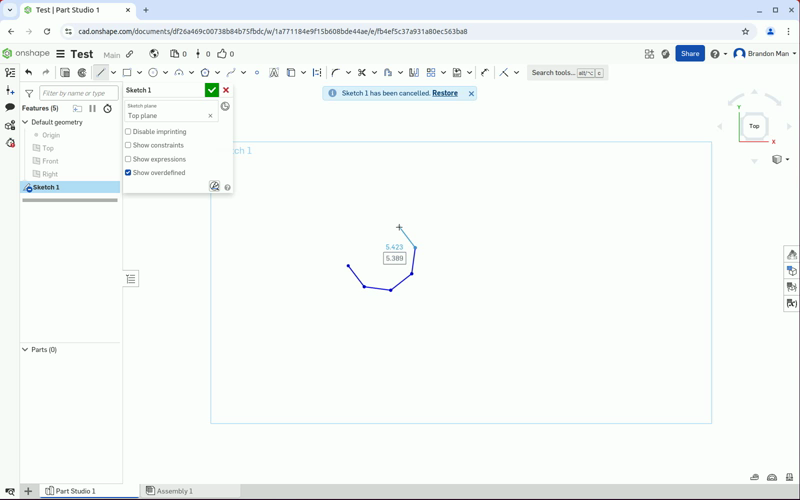
key_up(shift)
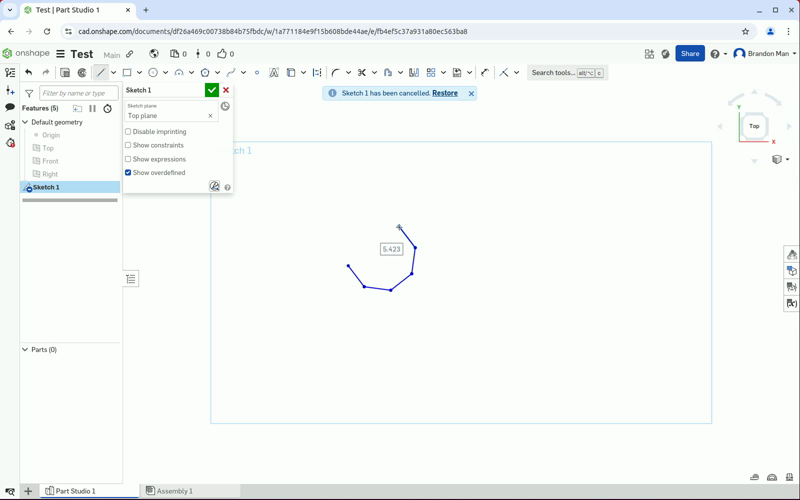
key_down(shift)
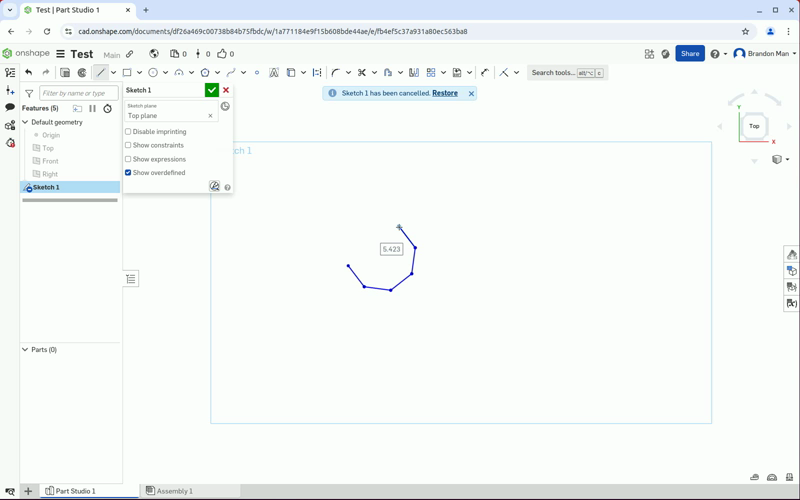
mouse_move(429, 226)
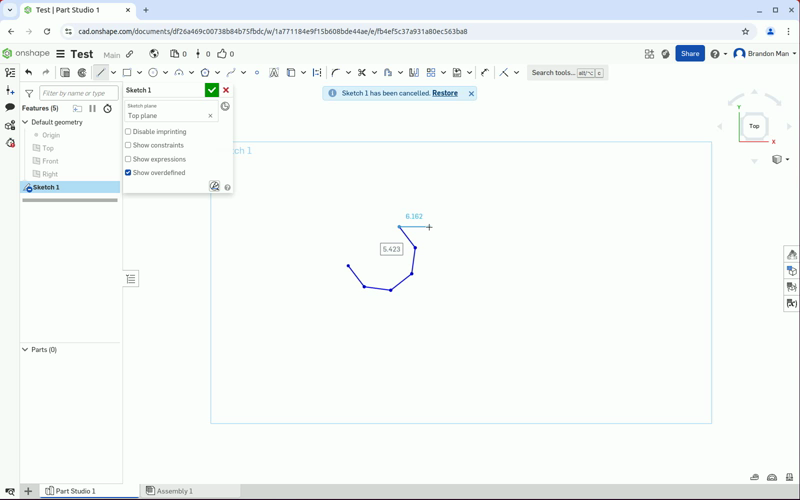
mouse_move(373, 222)
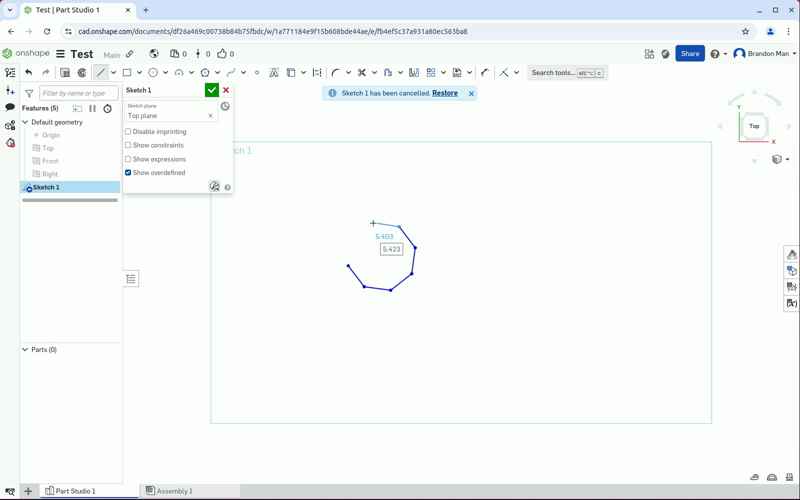
click(373, 222)
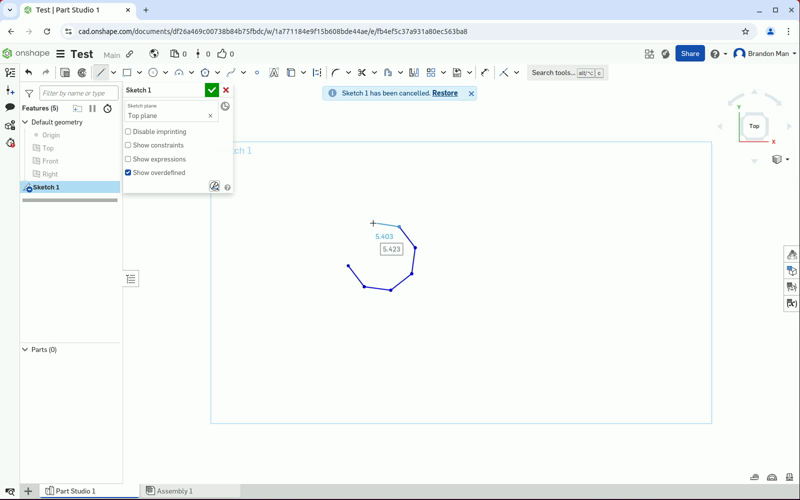
key_up(shift)
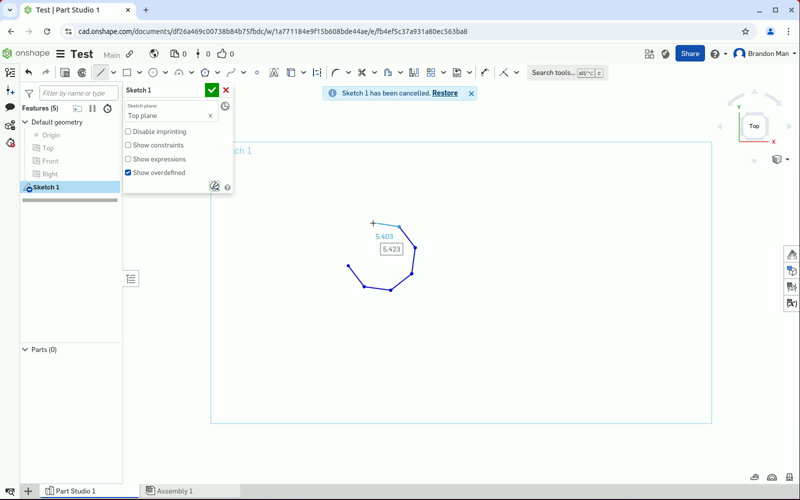
key_down(shift)
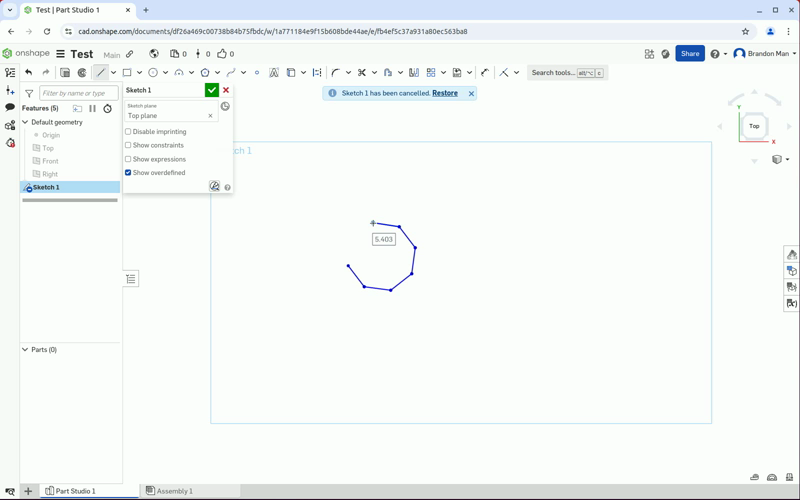
mouse_move(403, 222)
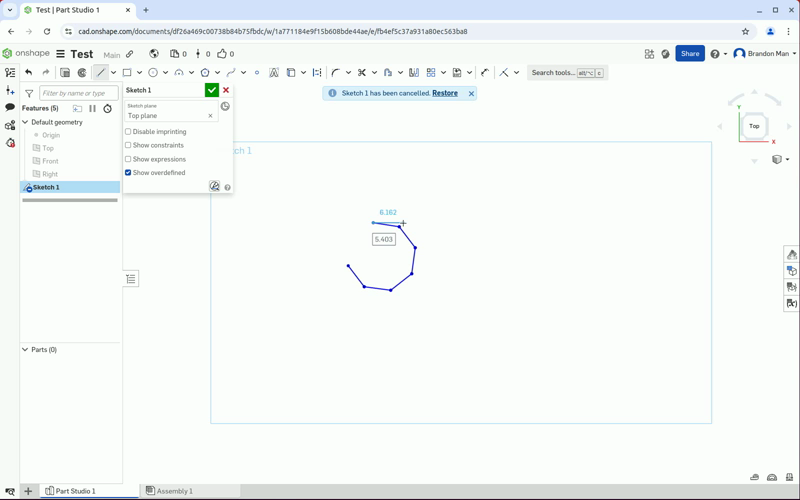
mouse_move(351, 239)
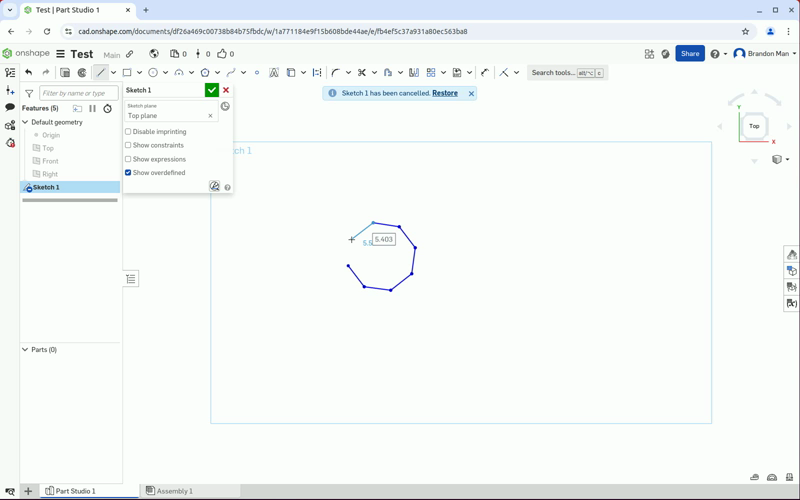
click(351, 239)
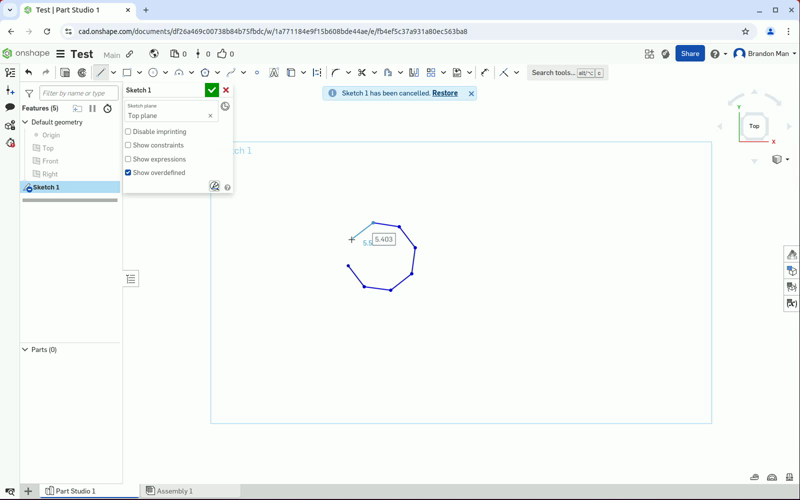
key_up(shift)
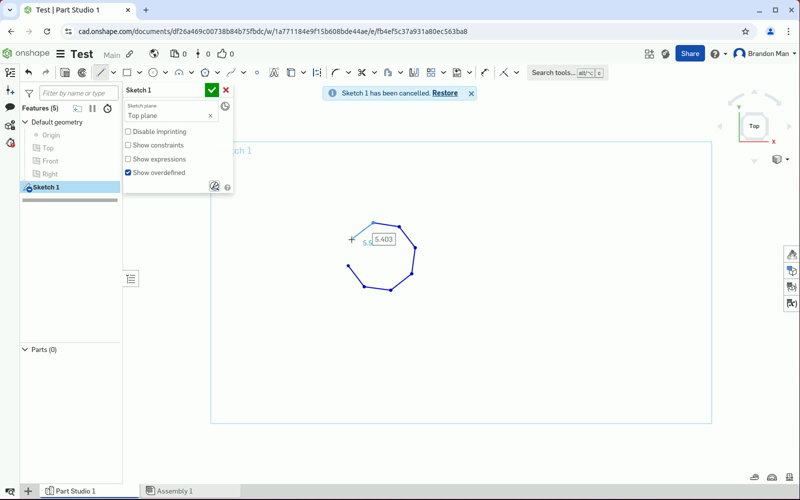
mouse_move(381, 239)
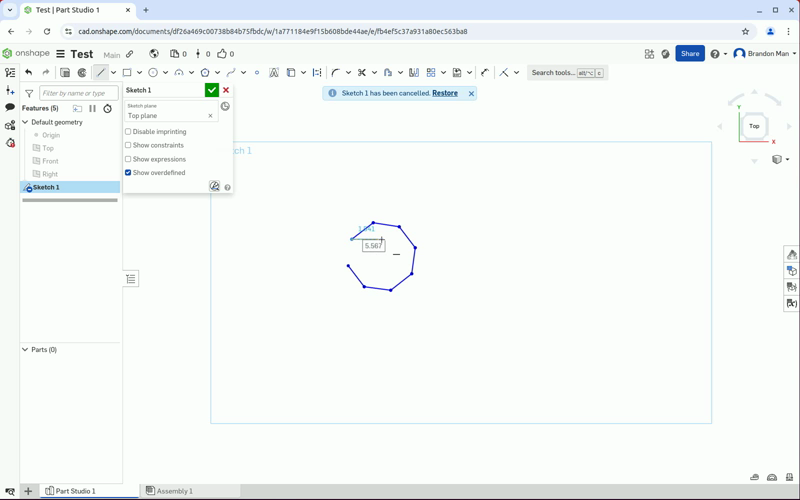
key_down(shift)
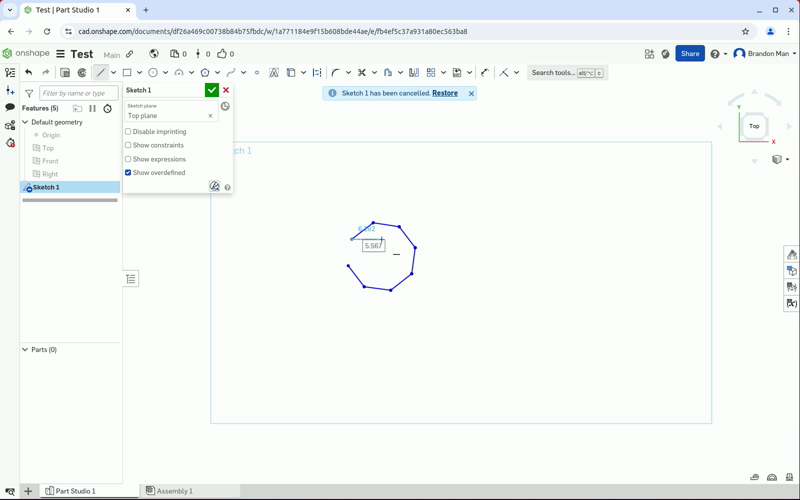
mouse_move(348, 265)
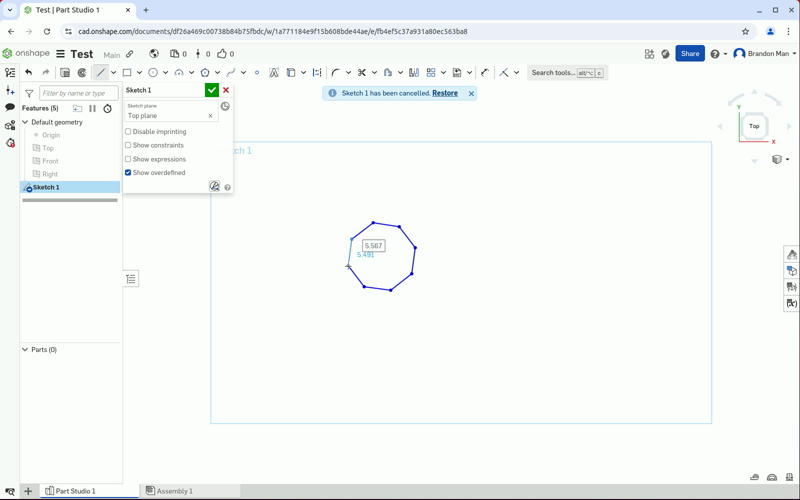
key_up(shift)
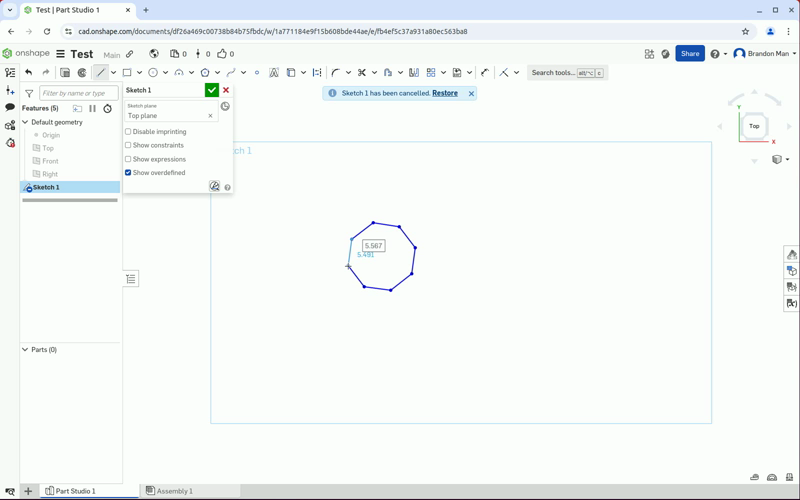
click(348, 265)
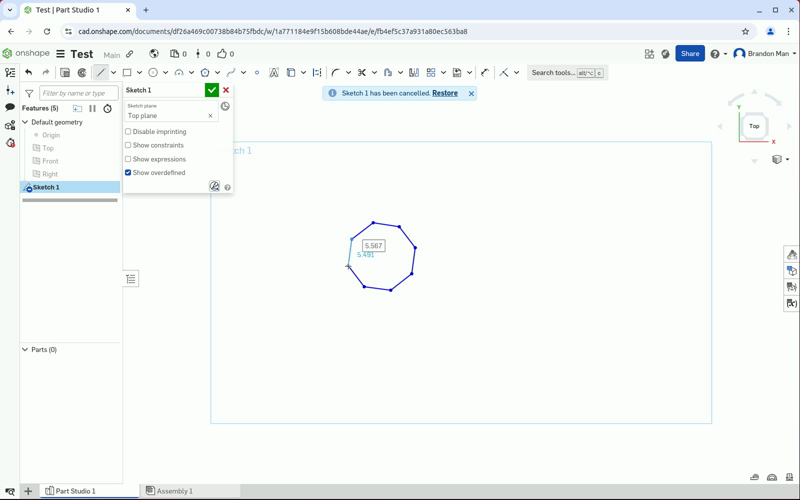
key(esc)
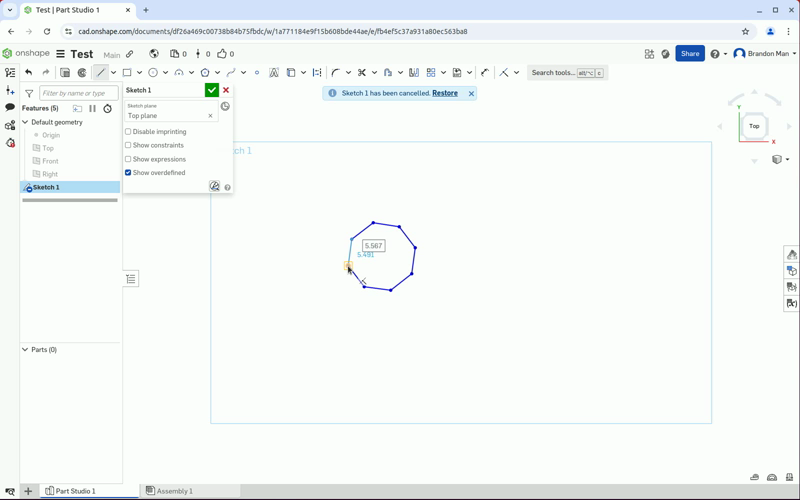
mouse_move(354, 257)
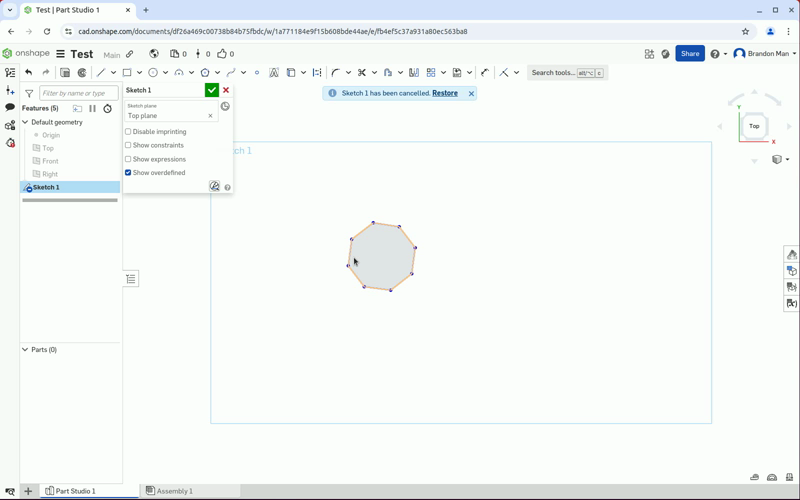
click(354, 257)
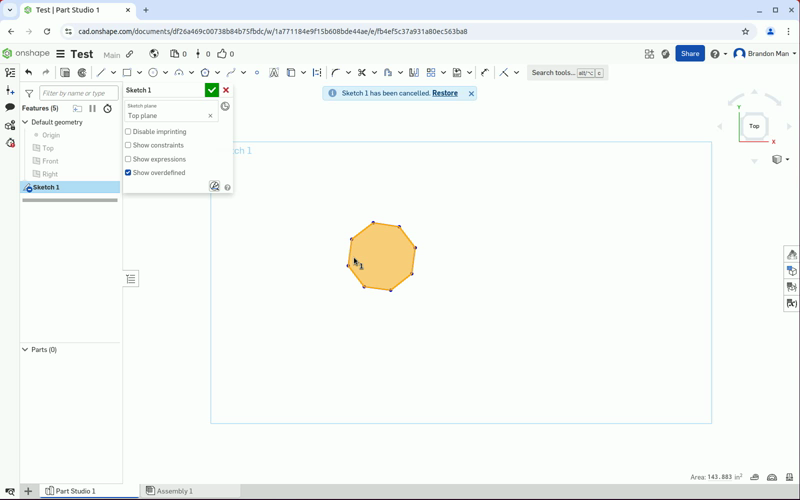
mouse_move(73, 352)
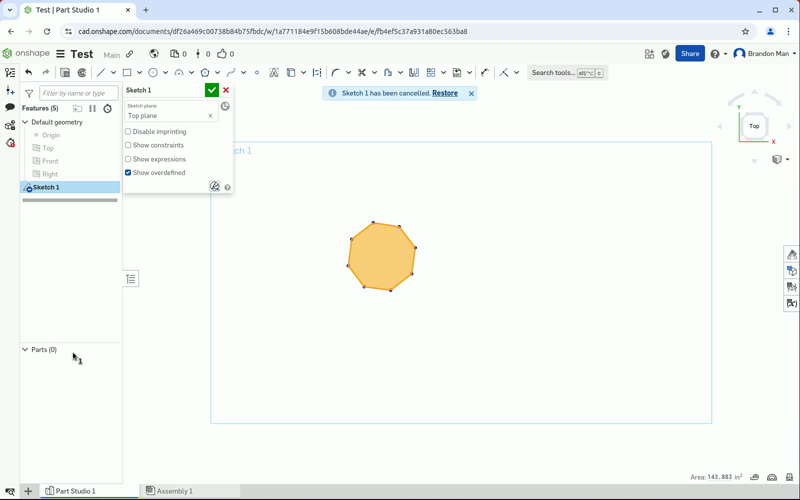
key(shift+y)
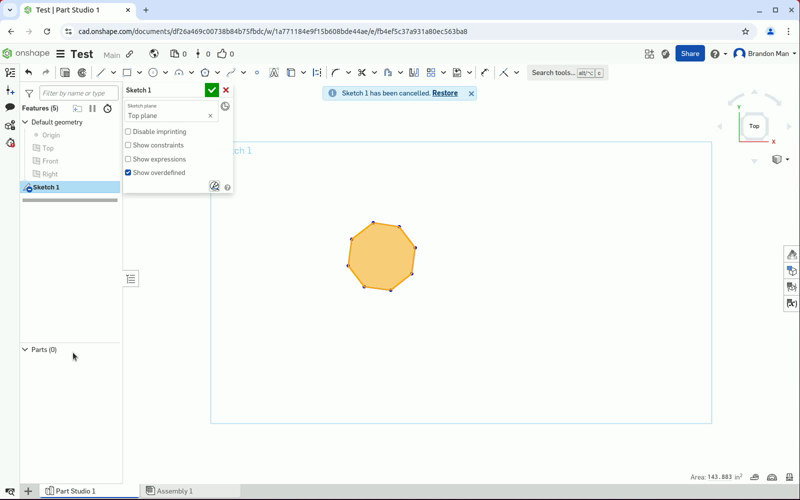
key(shift+e)
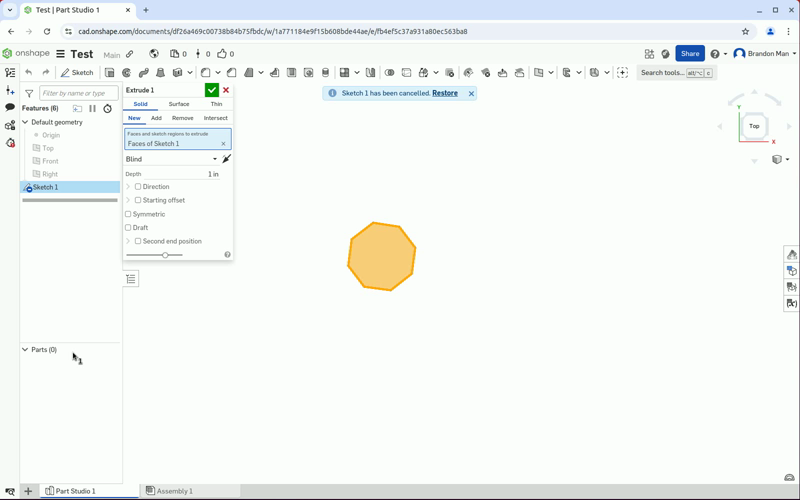
mouse_move(143, 106)
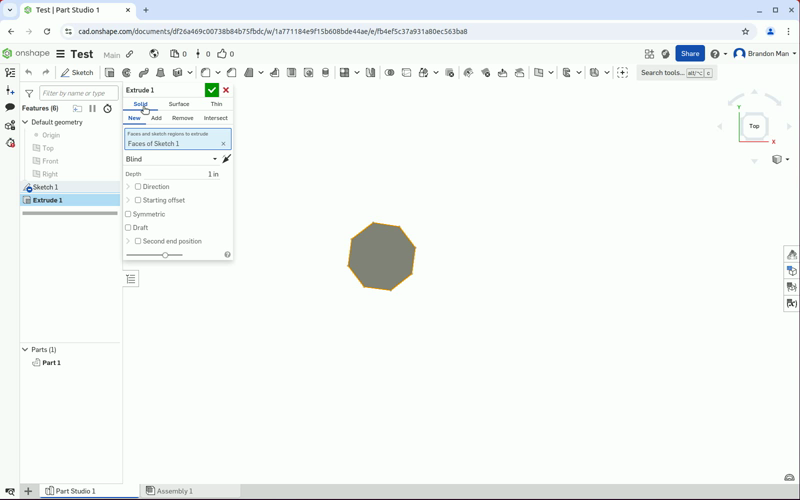
click(143, 106)
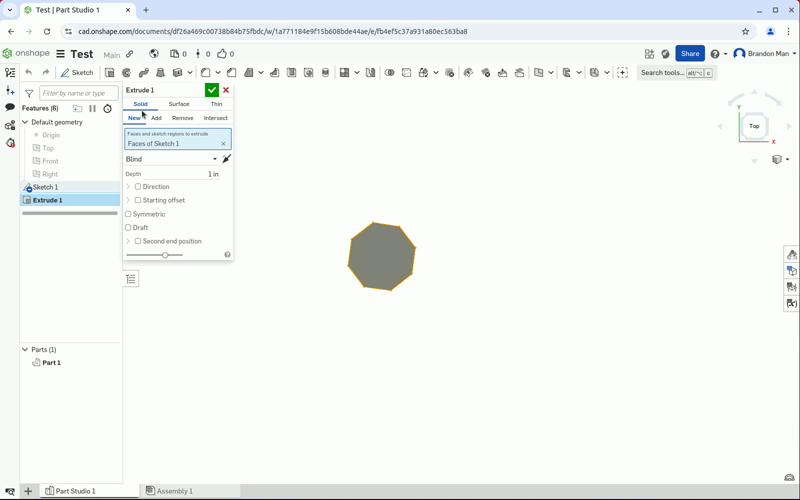
mouse_move(137, 120)
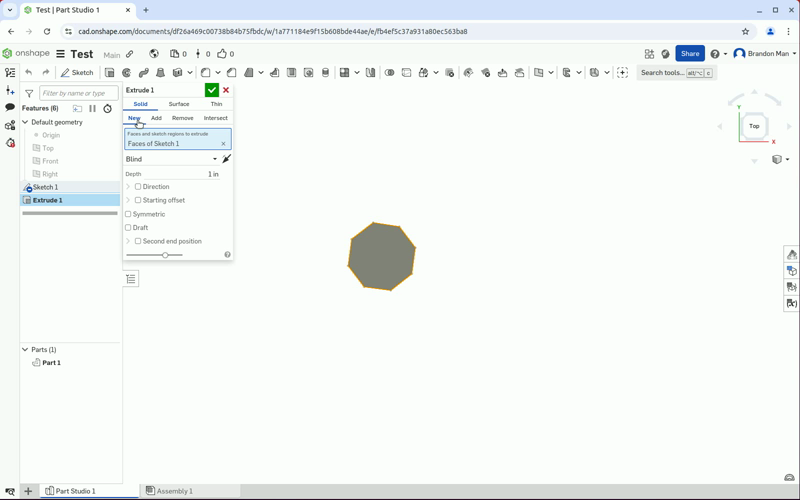
click(137, 120)
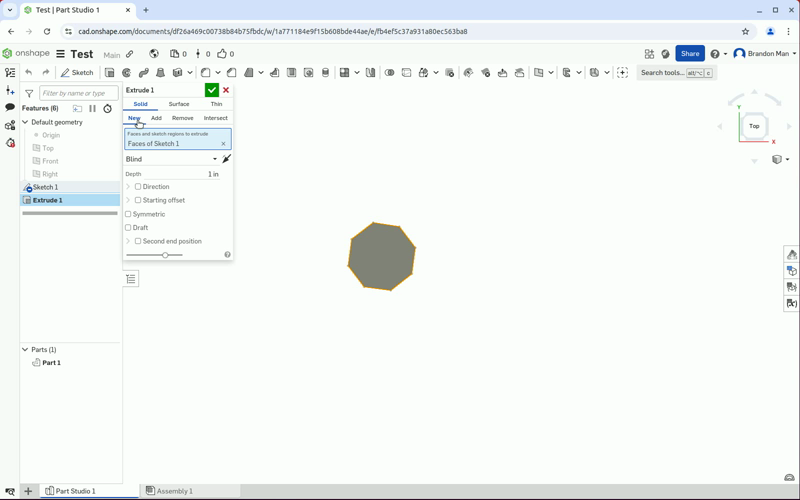
key(tab, 4)
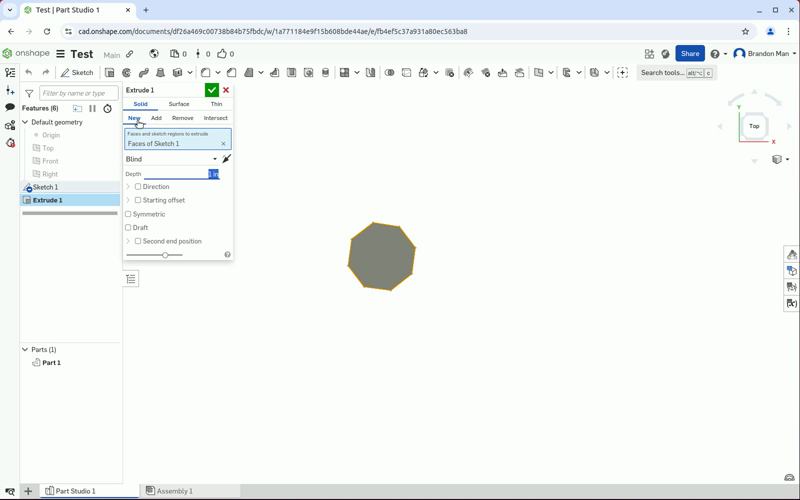
text(12.517)
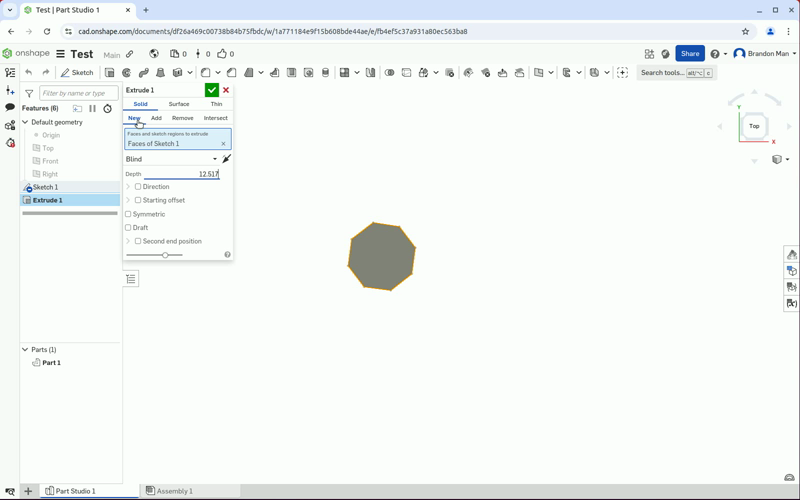
key(enter)
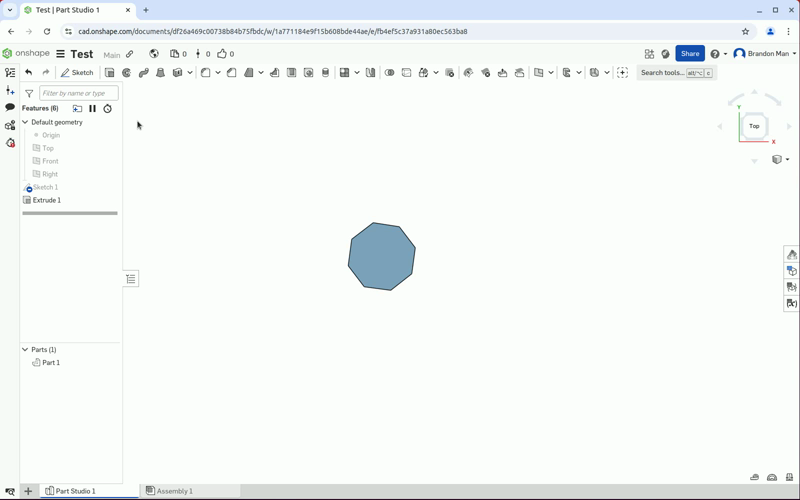
key(shift+h)
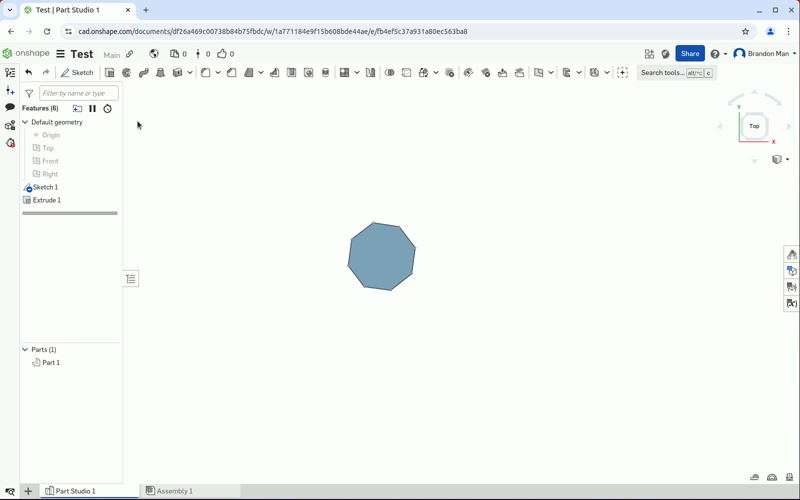
key(shift+h)
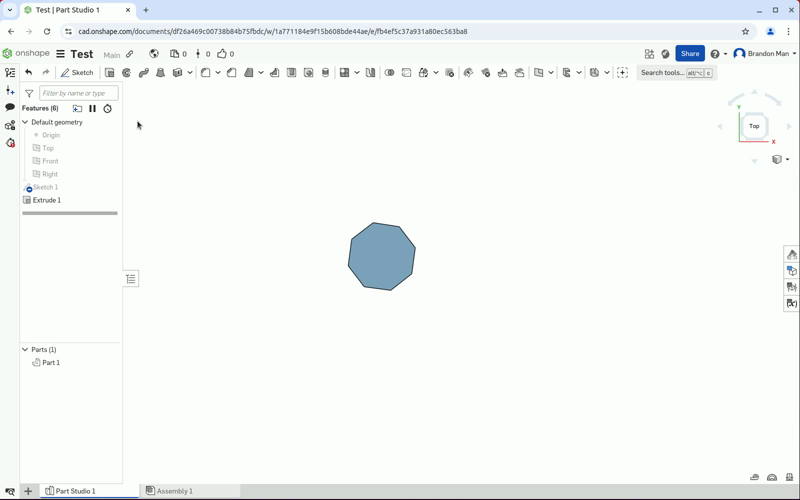
mouse_move(73, 189)
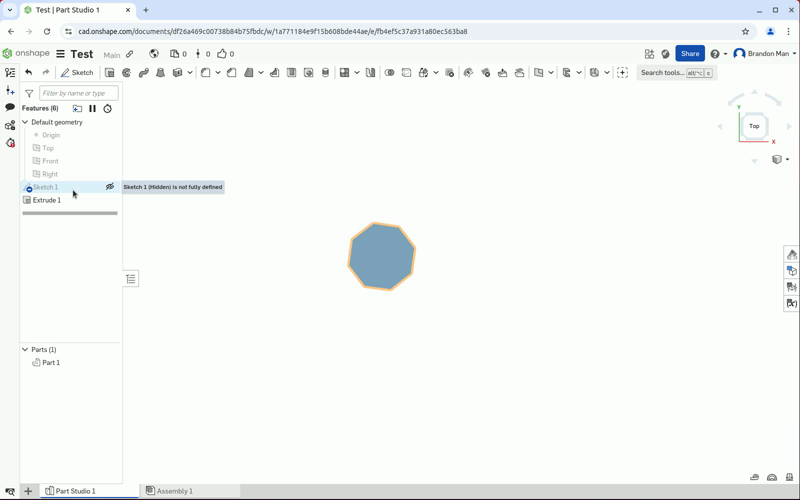
click(73, 189)
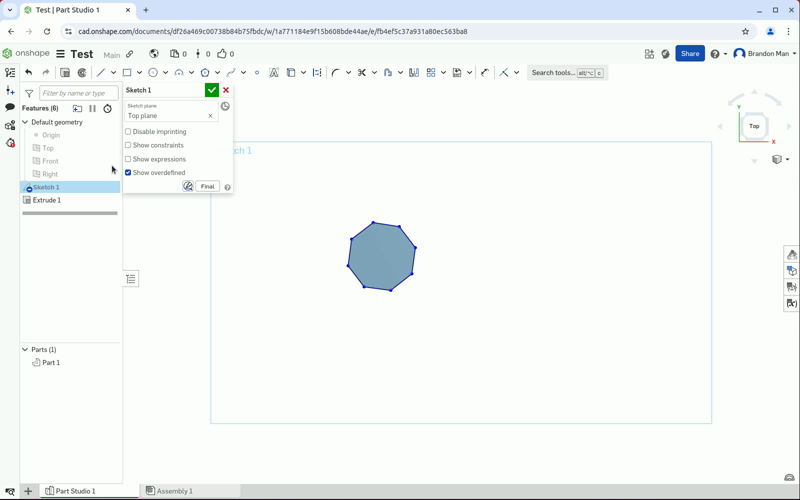
mouse_move(229, 92)
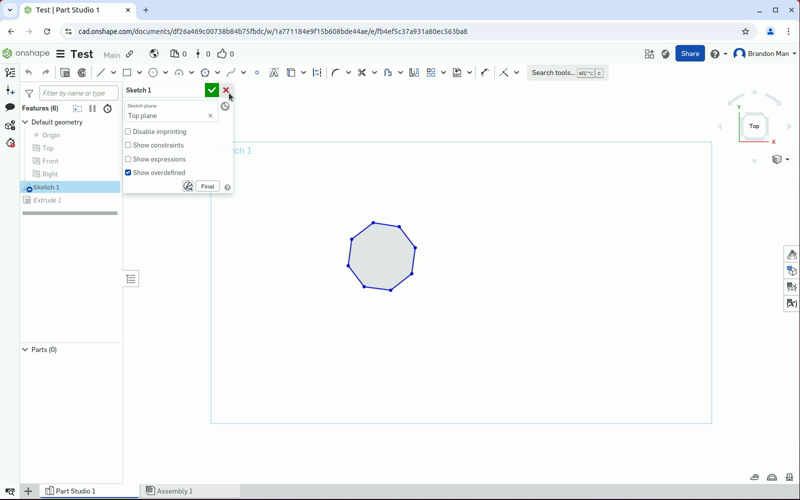
click(229, 92)
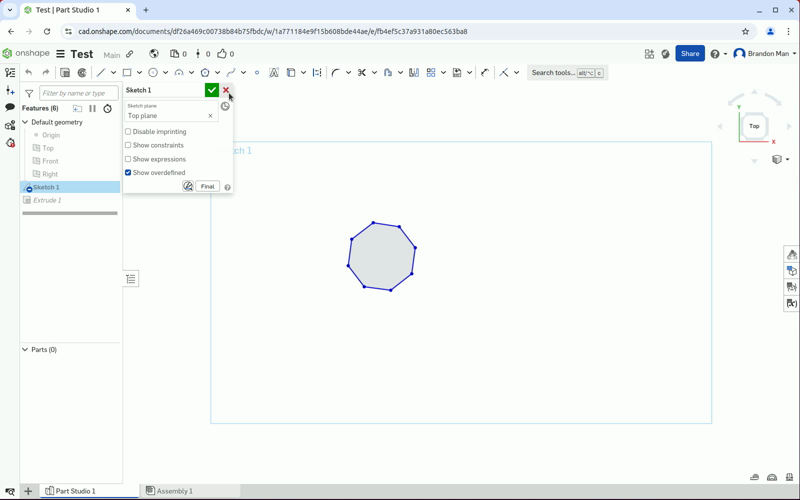
key(shift+s)
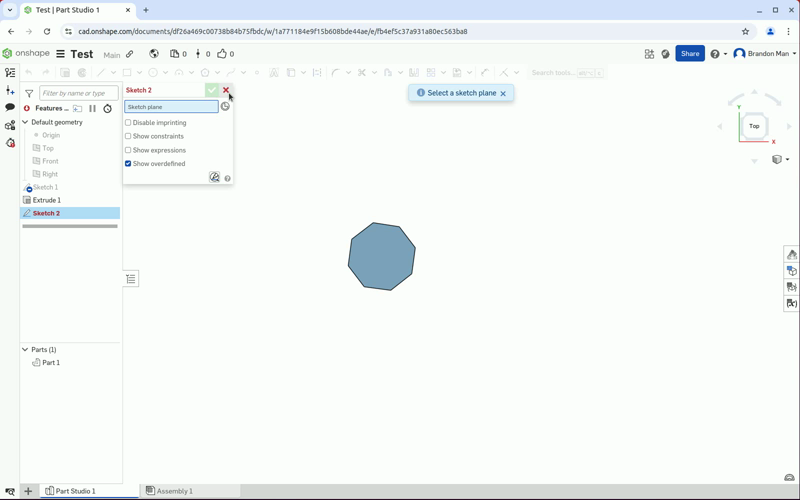
mouse_move(73, 150)
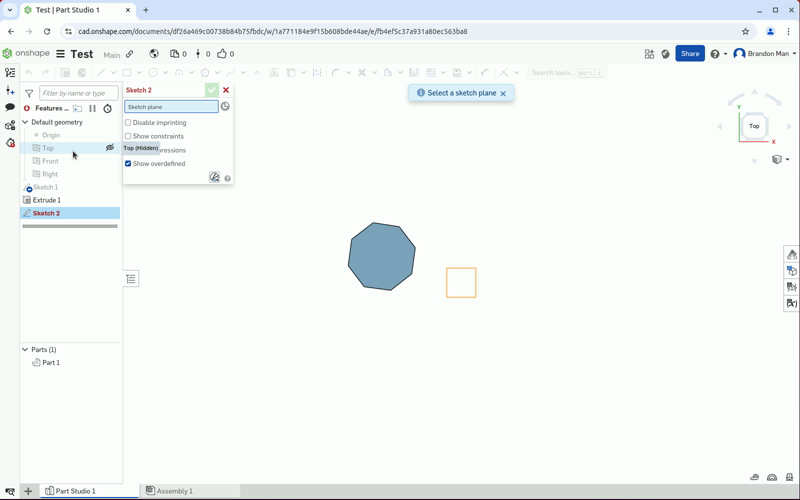
click(73, 150)
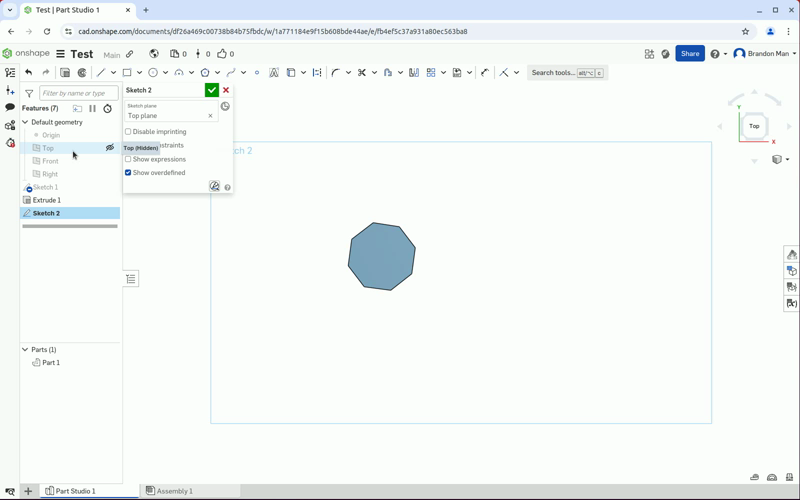
mouse_move(73, 352)
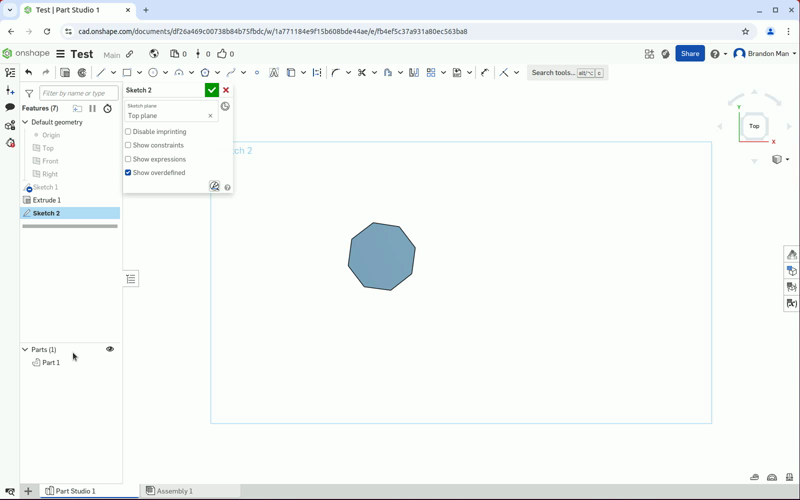
key(y)
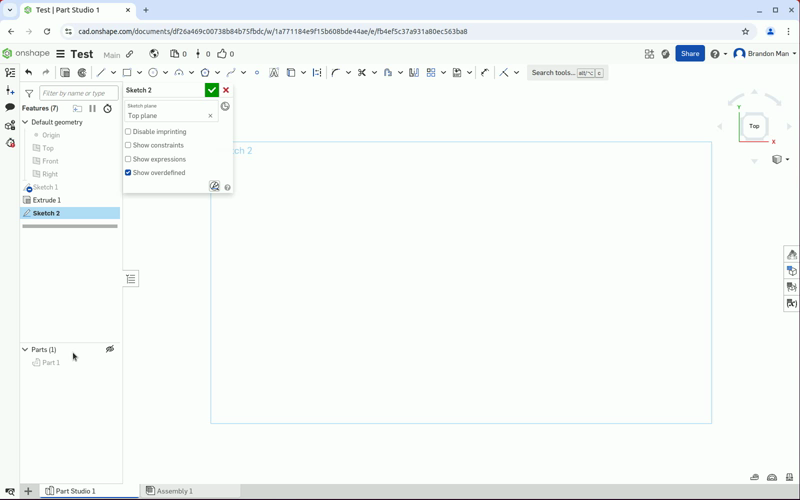
key(l)
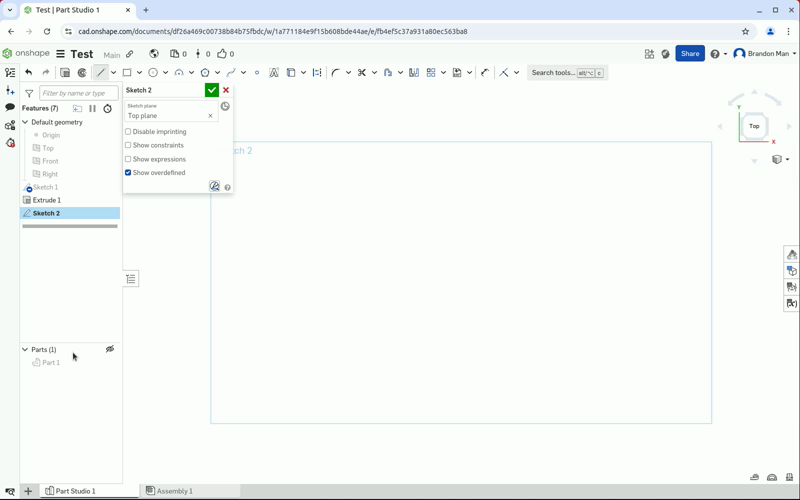
key_down(shift)
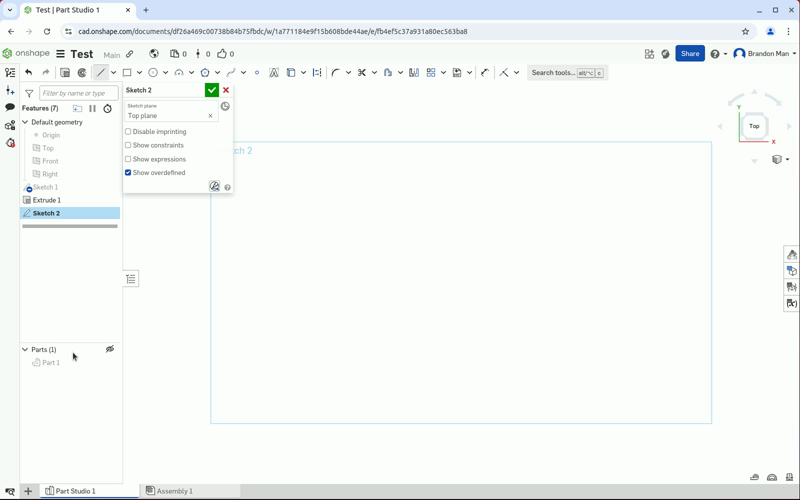
mouse_move(390, 290)
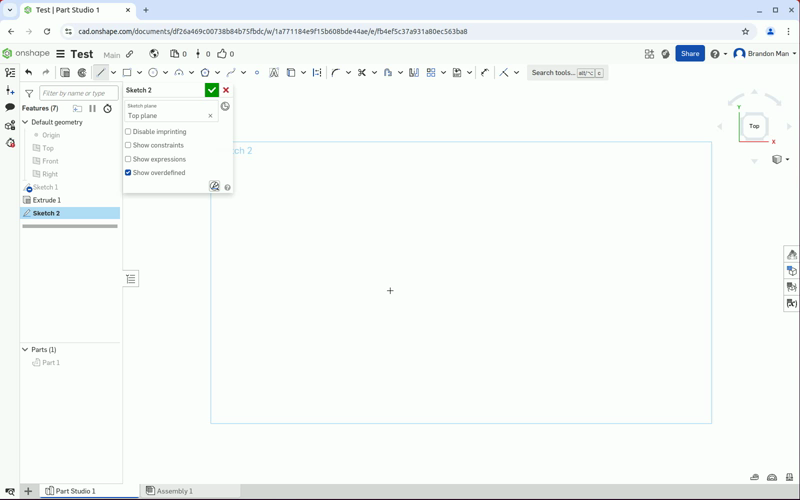
click(390, 290)
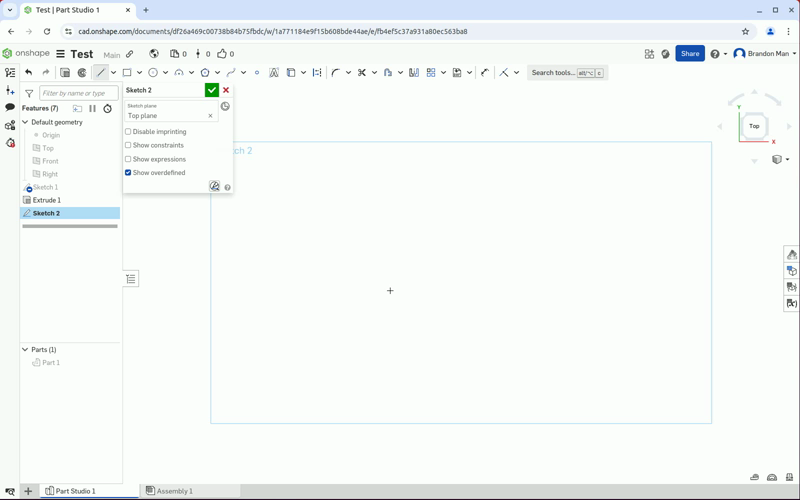
key_up(shift)
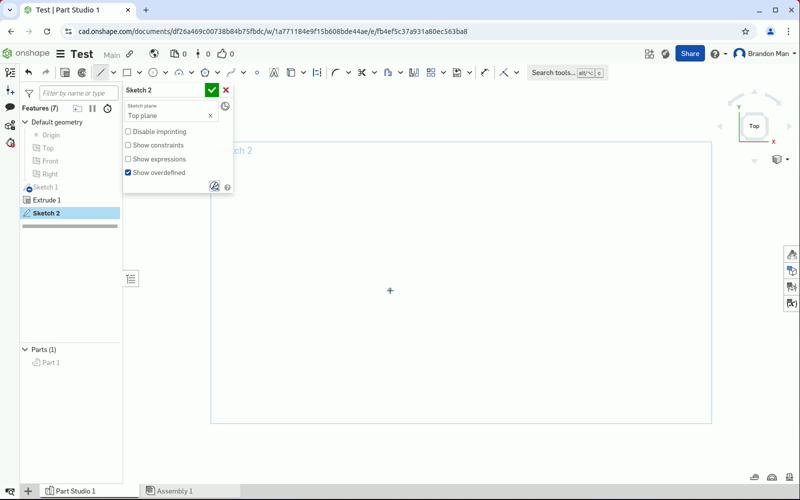
key_down(shift)
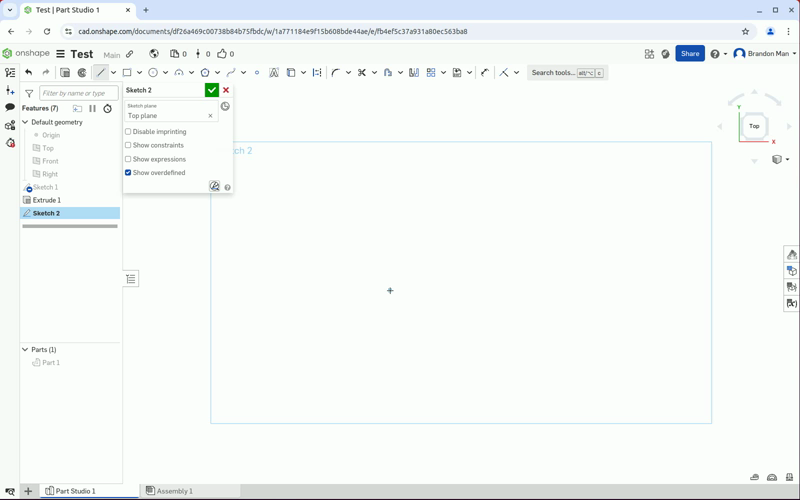
mouse_move(420, 290)
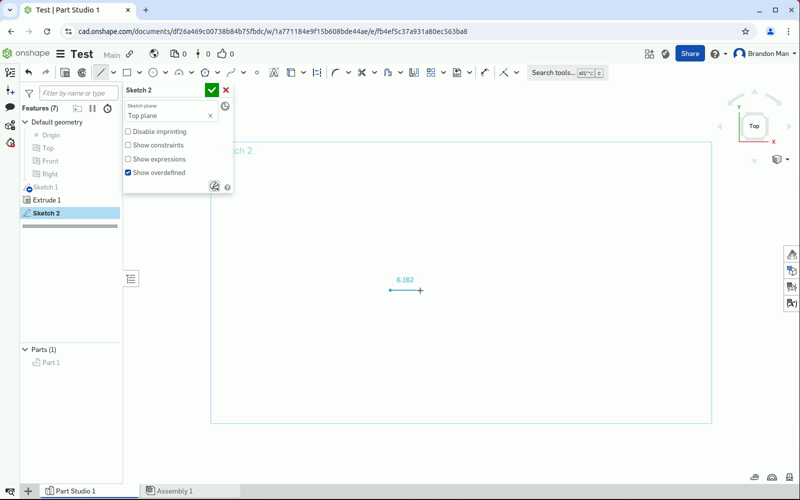
mouse_move(406, 310)
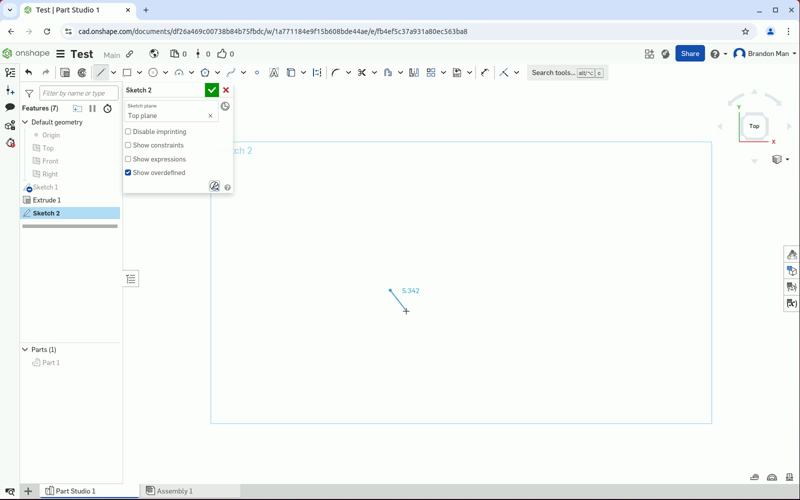
click(406, 310)
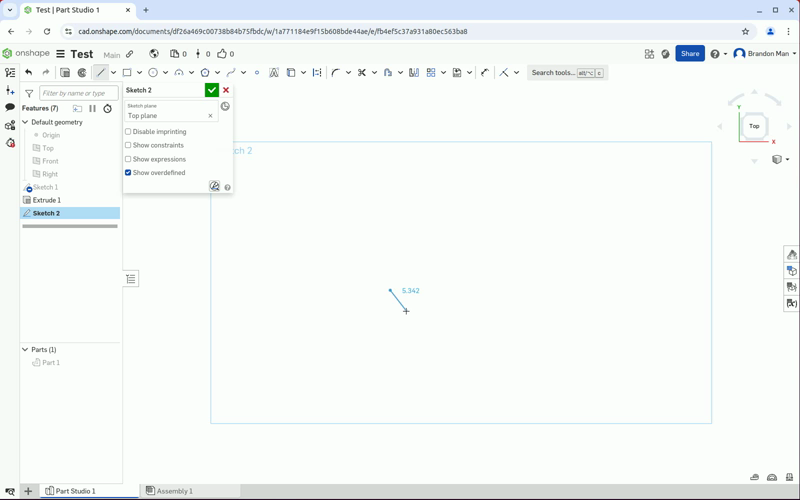
key_up(shift)
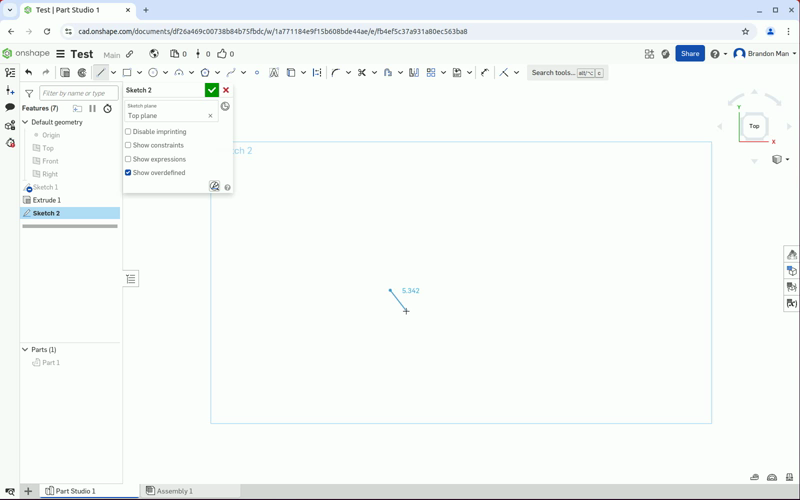
key_down(shift)
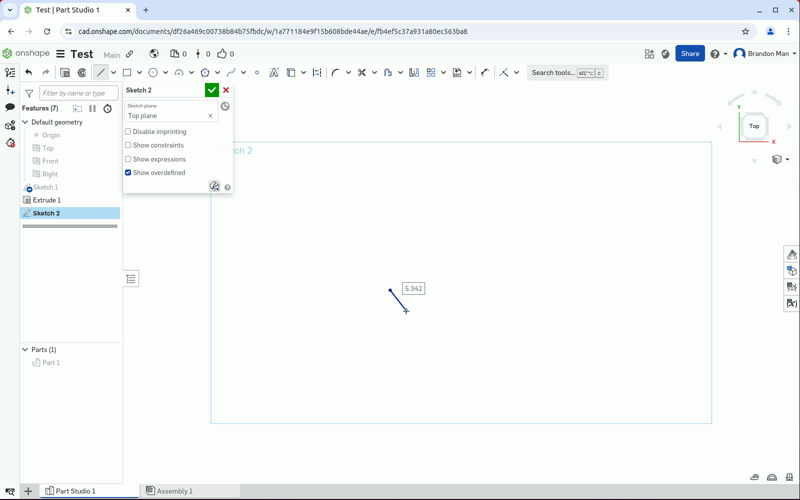
mouse_move(436, 310)
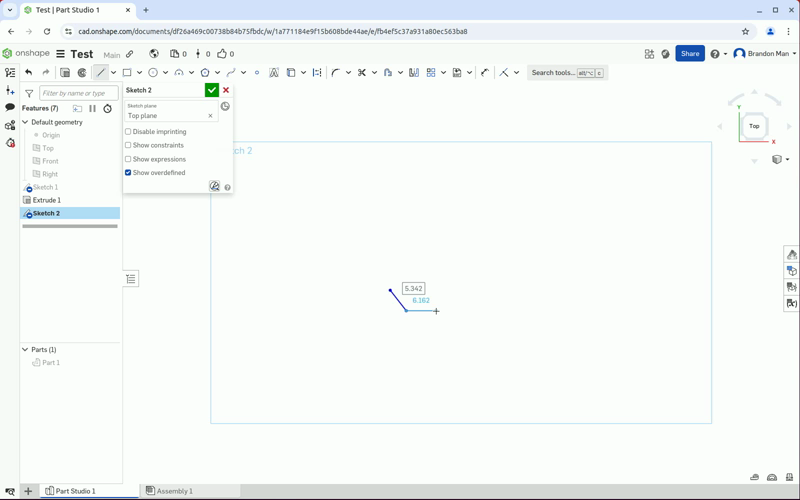
mouse_move(427, 294)
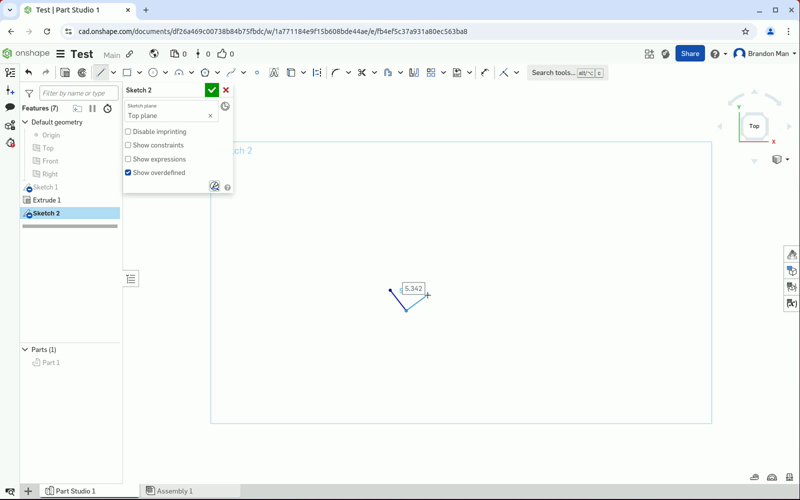
click(427, 294)
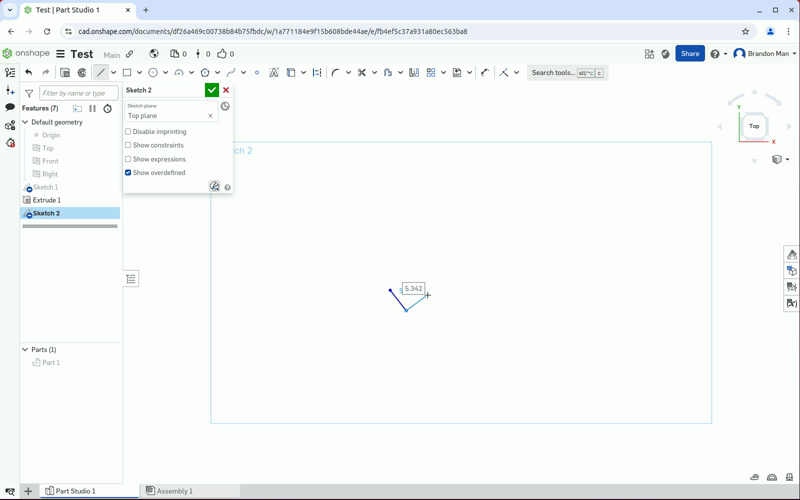
key_up(shift)
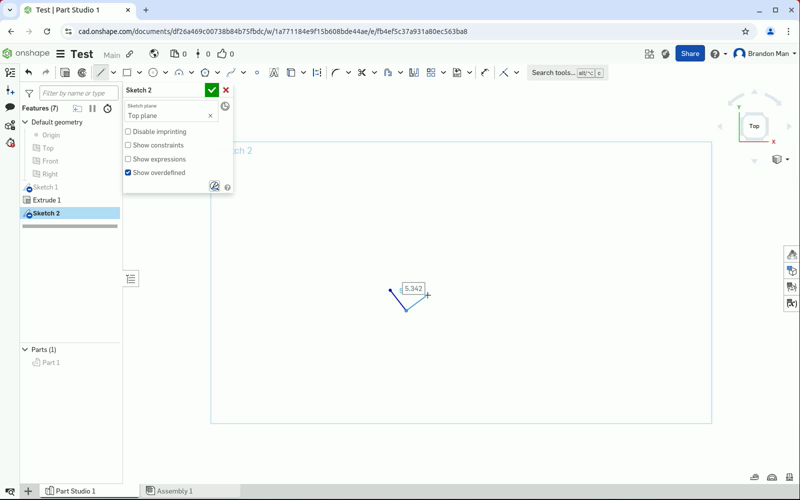
key_down(shift)
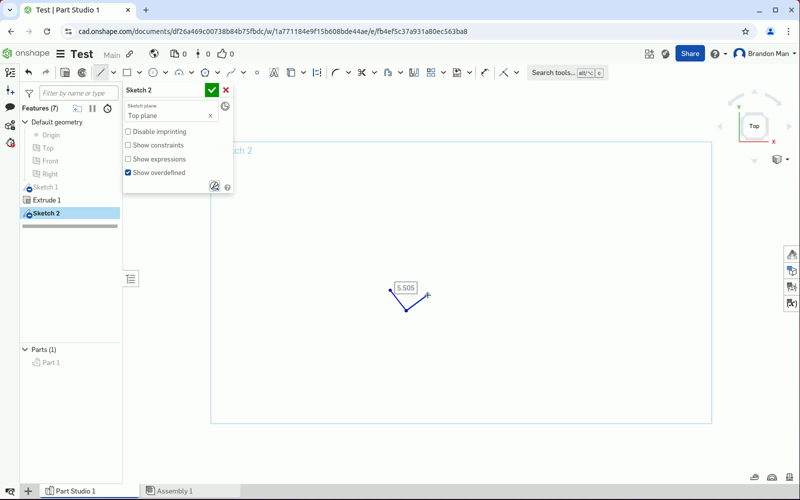
mouse_move(457, 294)
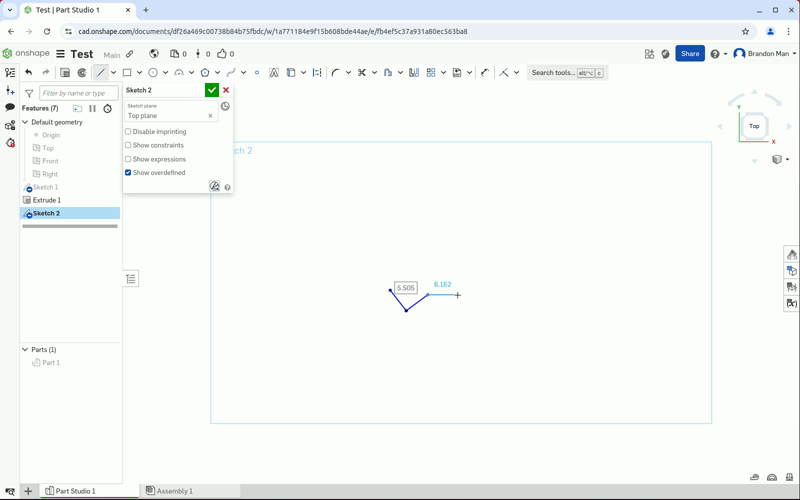
mouse_move(411, 273)
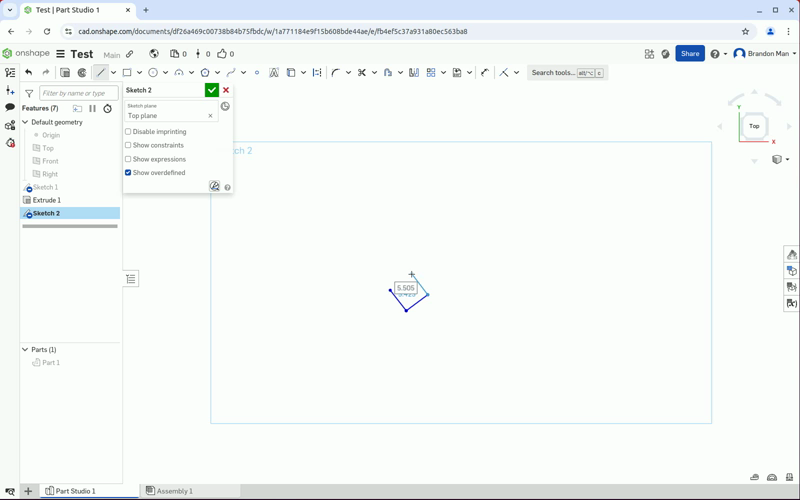
click(411, 273)
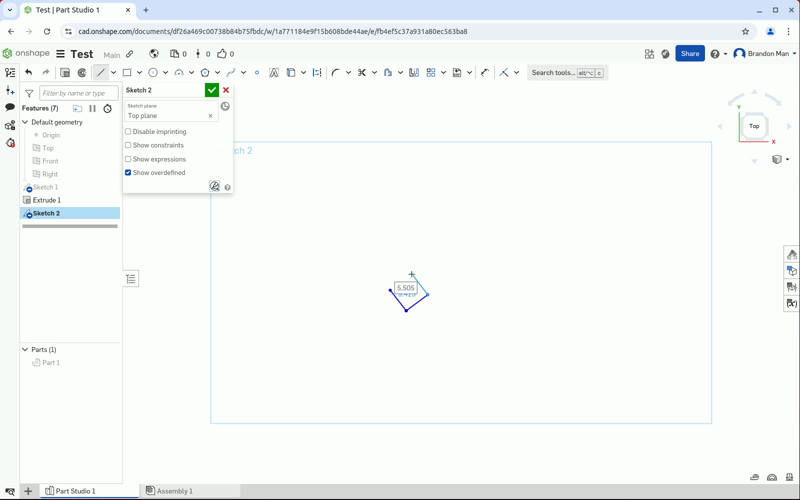
key_up(shift)
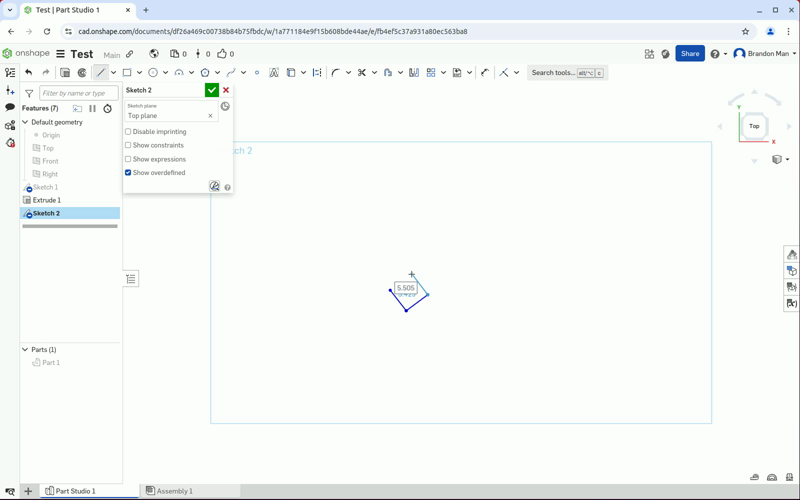
mouse_move(441, 273)
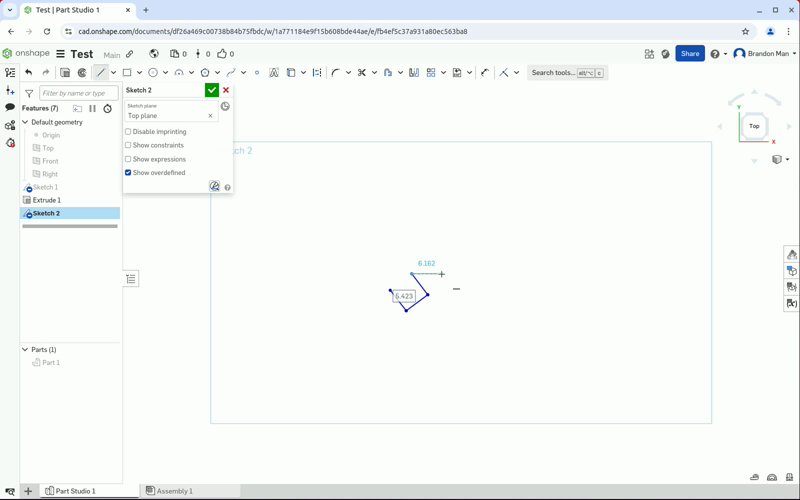
key_down(shift)
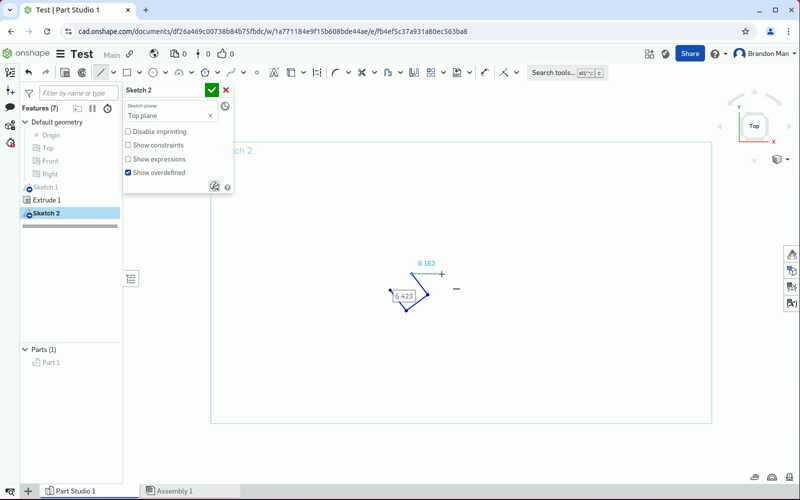
mouse_move(390, 290)
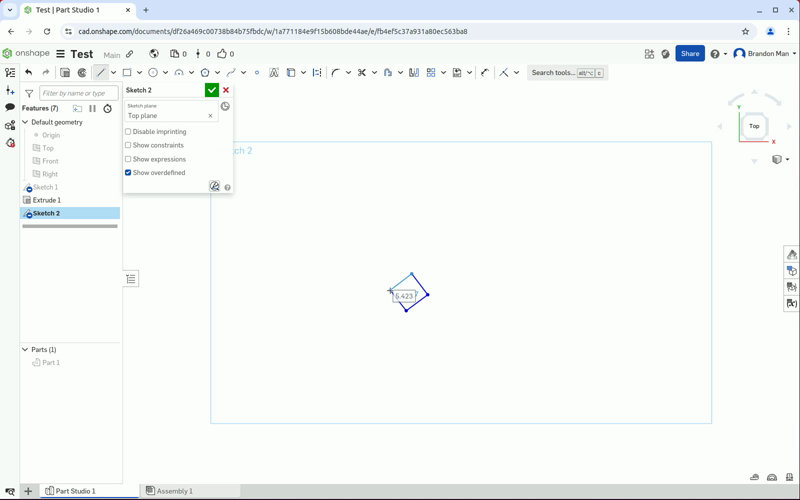
key_up(shift)
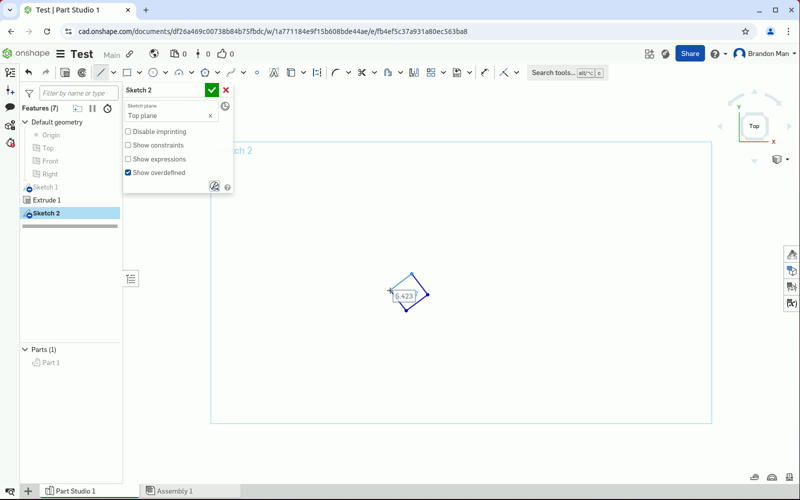
click(390, 290)
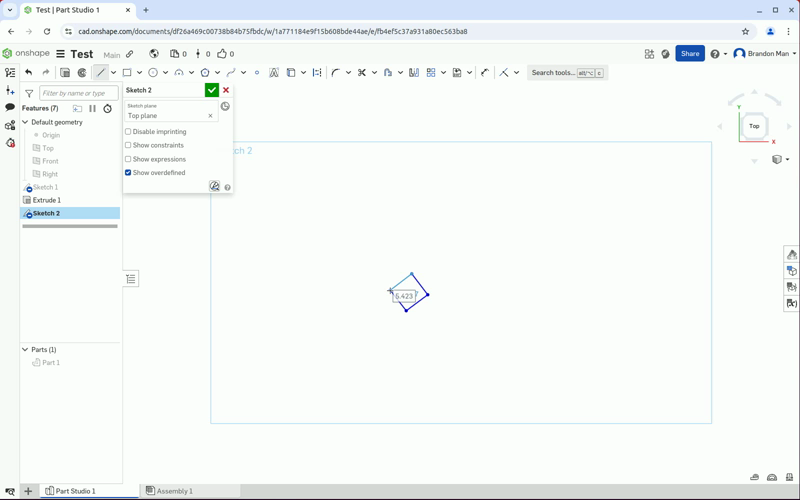
key(esc)
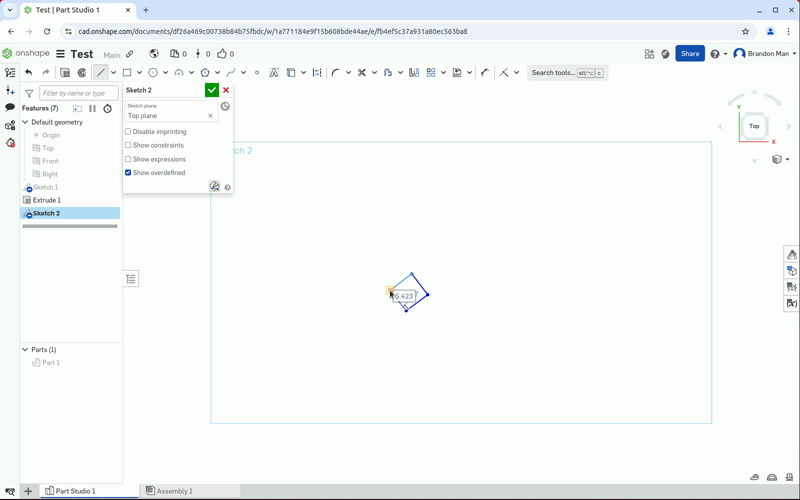
mouse_move(414, 298)
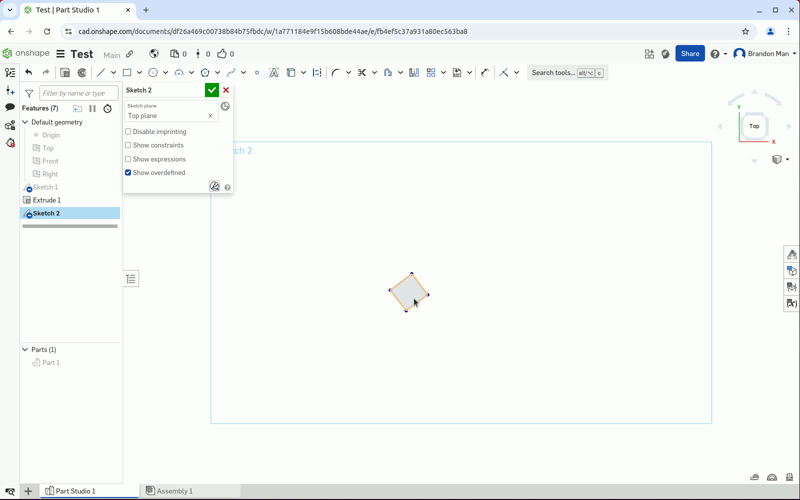
scroll(6)
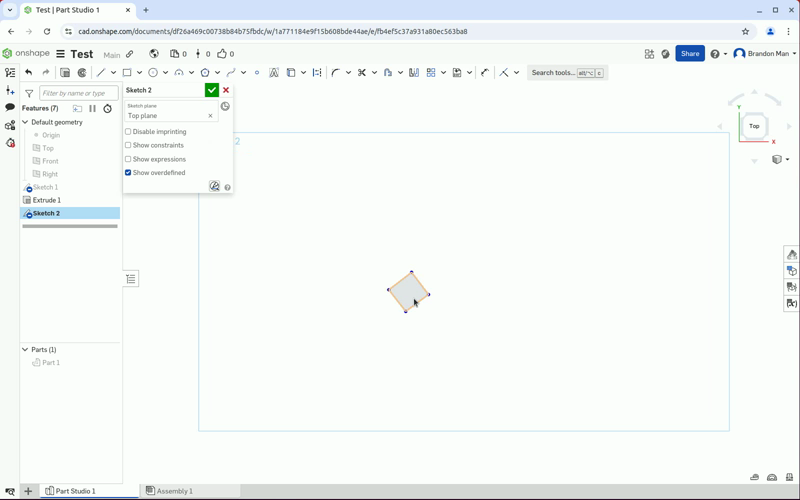
scroll(6)
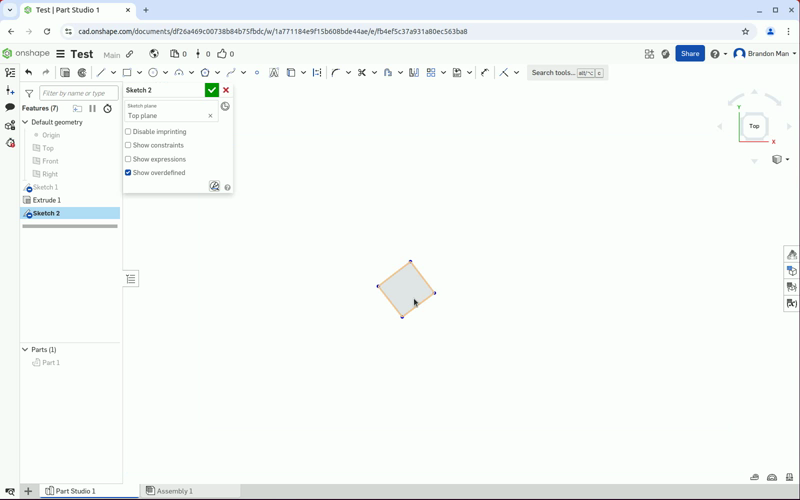
scroll(6)
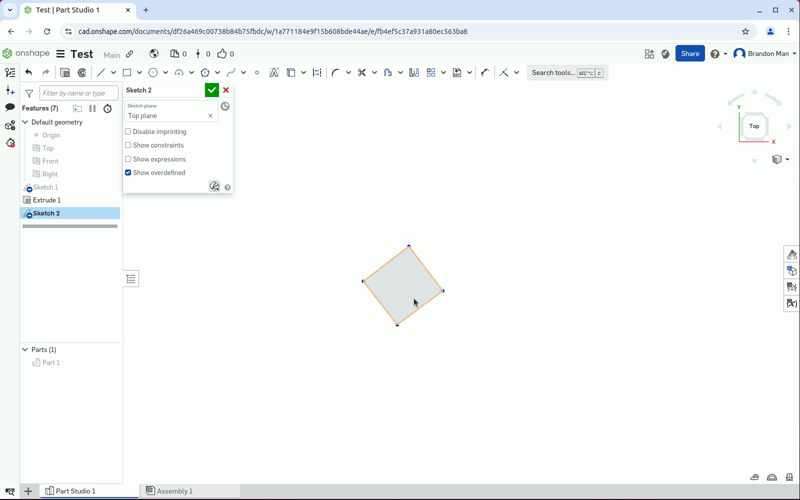
scroll(6)
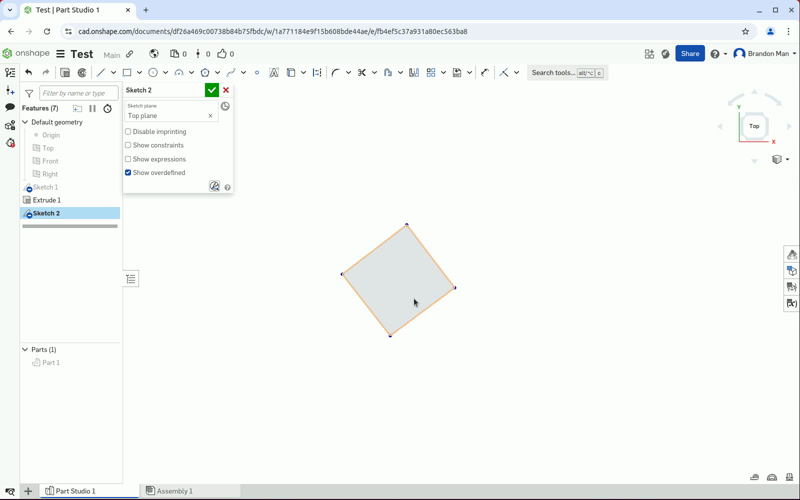
scroll(6)
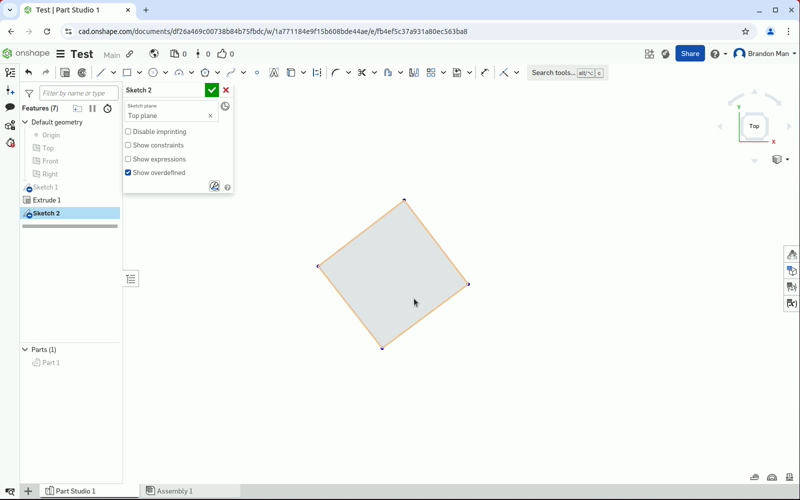
scroll(6)
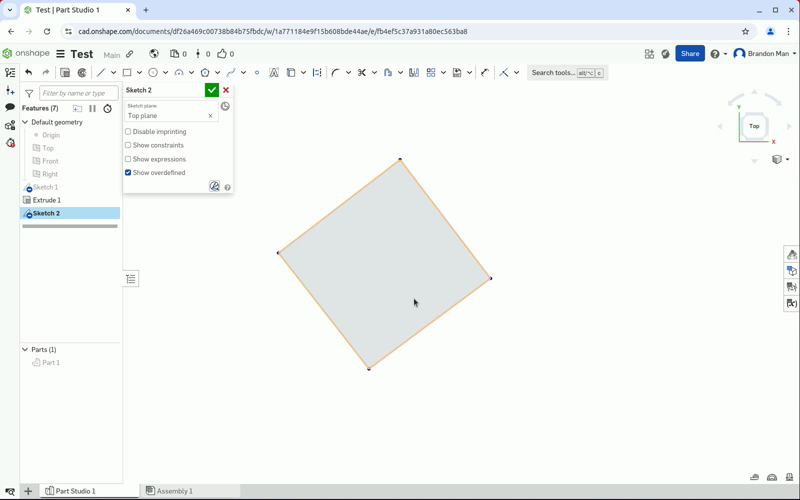
scroll(6)
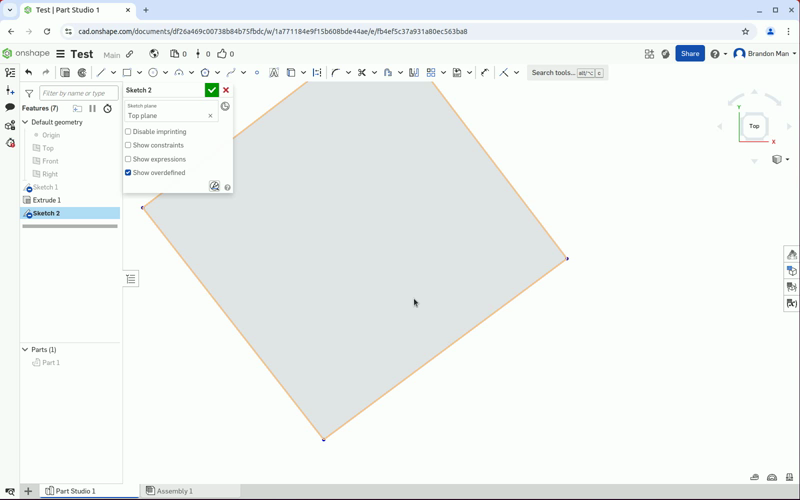
click(414, 298)
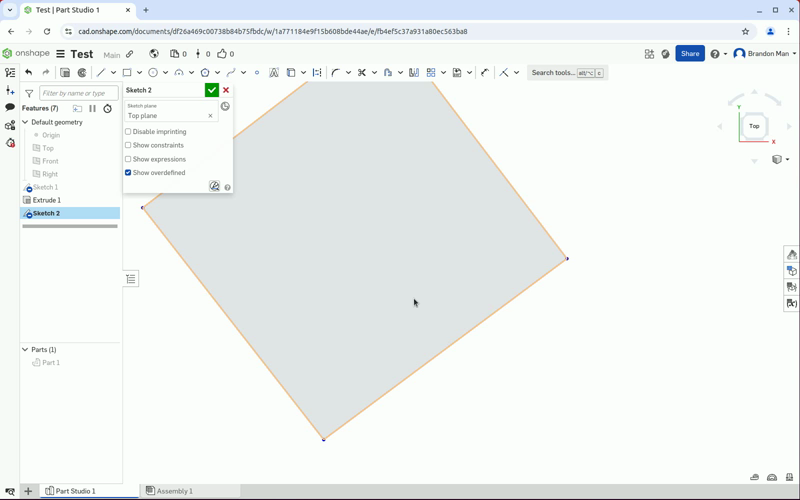
scroll(-6)
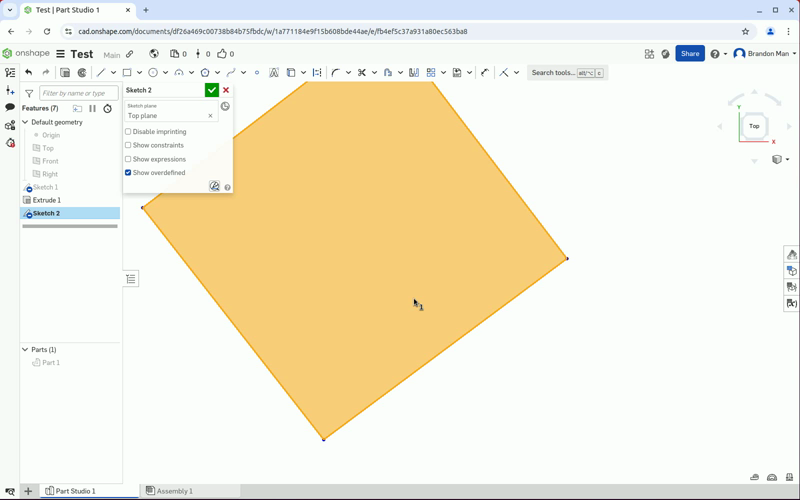
scroll(-6)
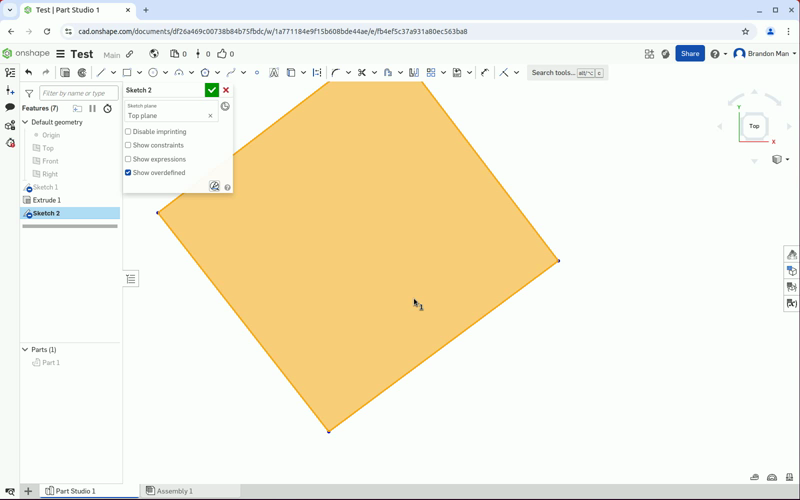
scroll(-6)
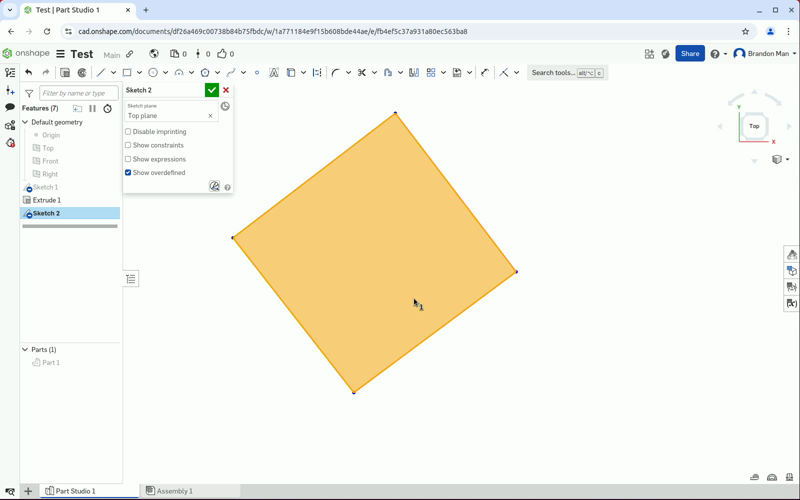
scroll(-6)
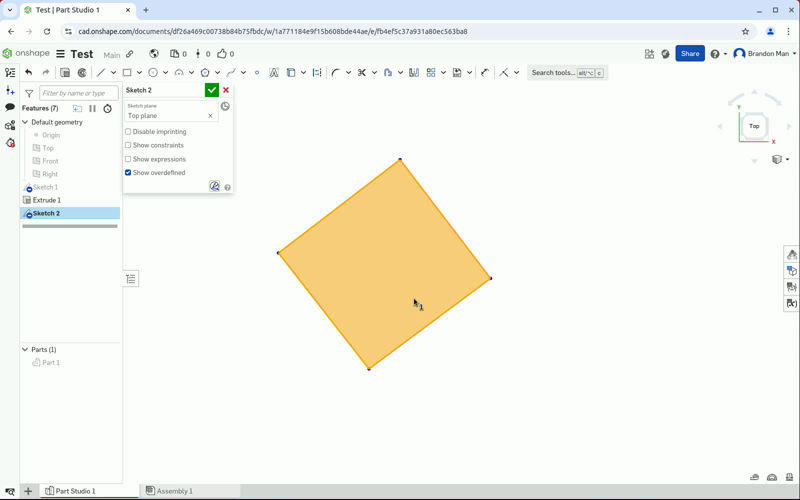
scroll(-6)
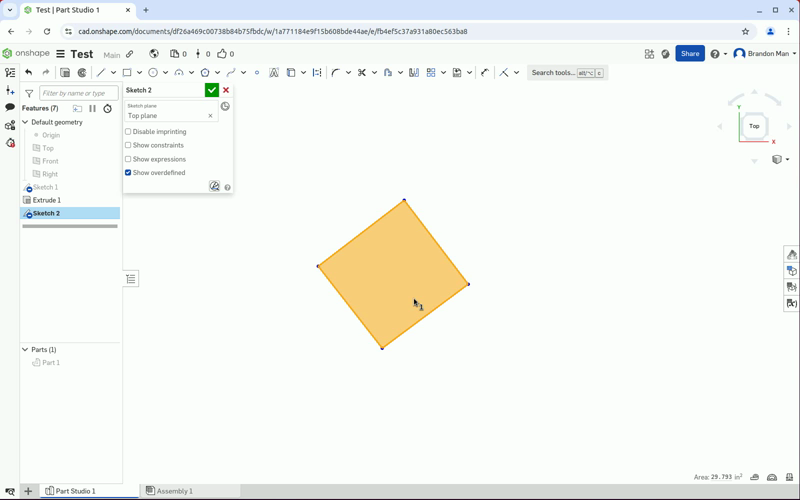
scroll(-6)
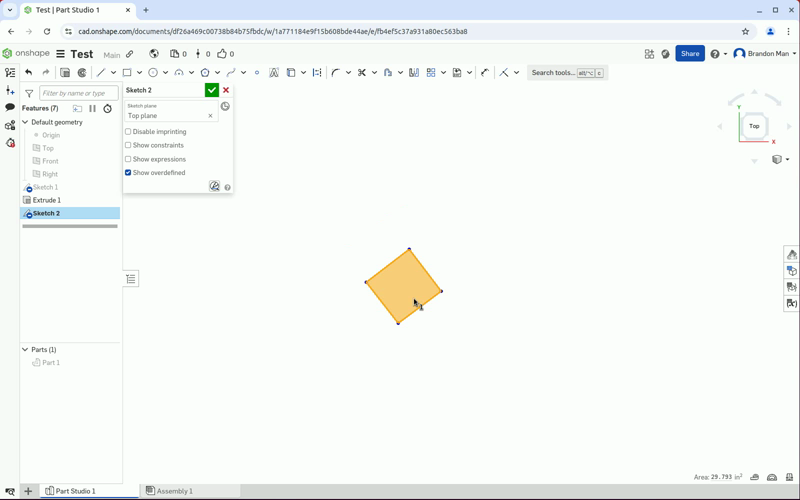
scroll(-6)
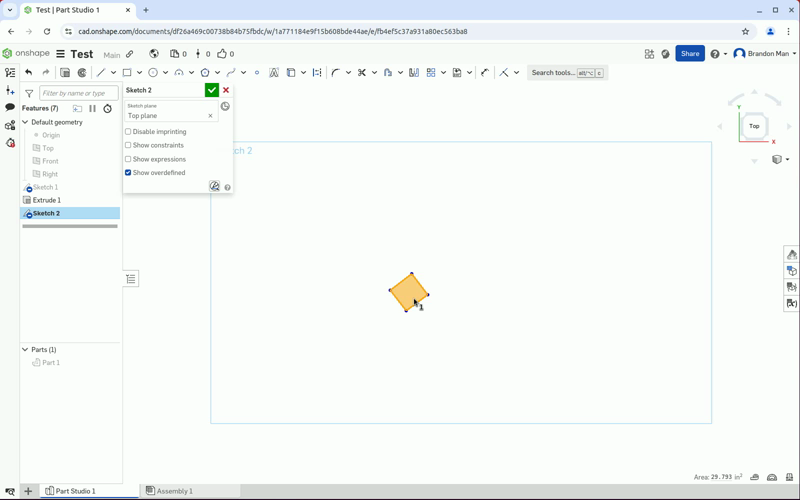
mouse_move(73, 352)
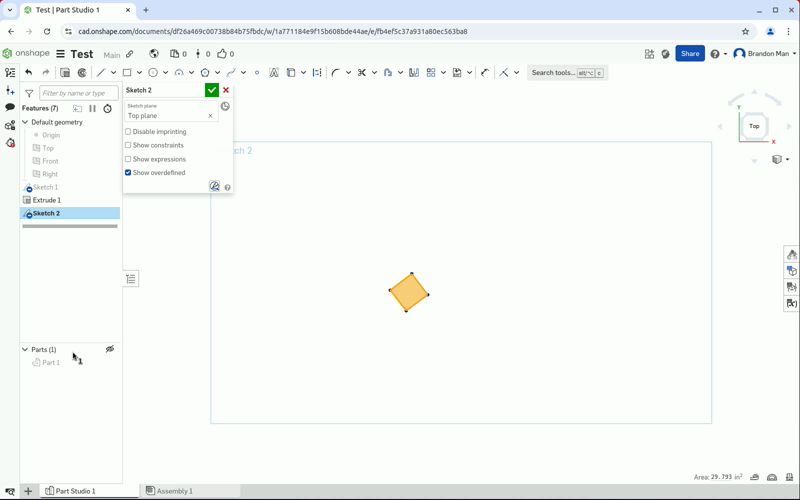
key(shift+y)
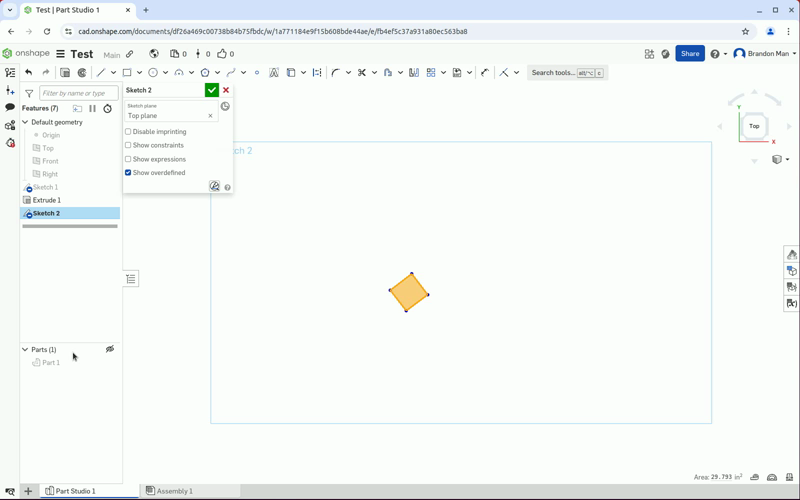
key(shift+e)
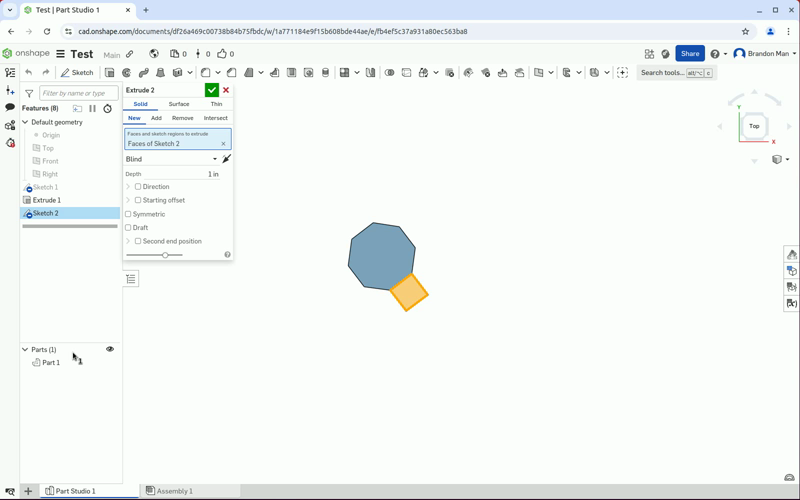
mouse_move(143, 106)
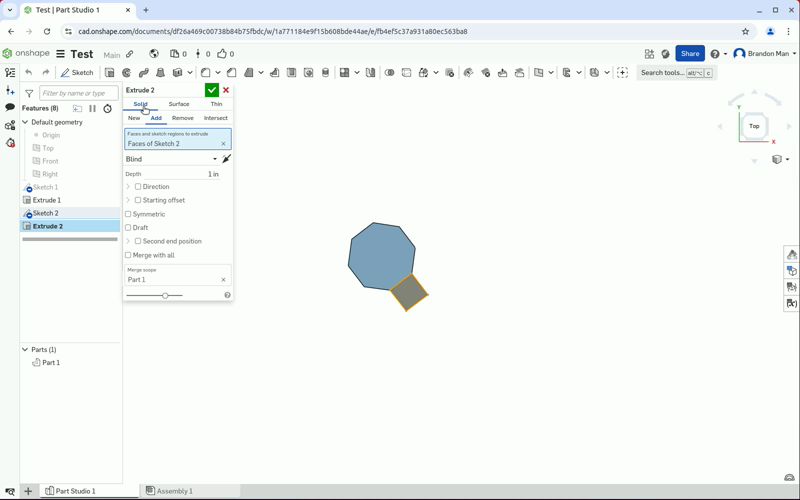
click(143, 106)
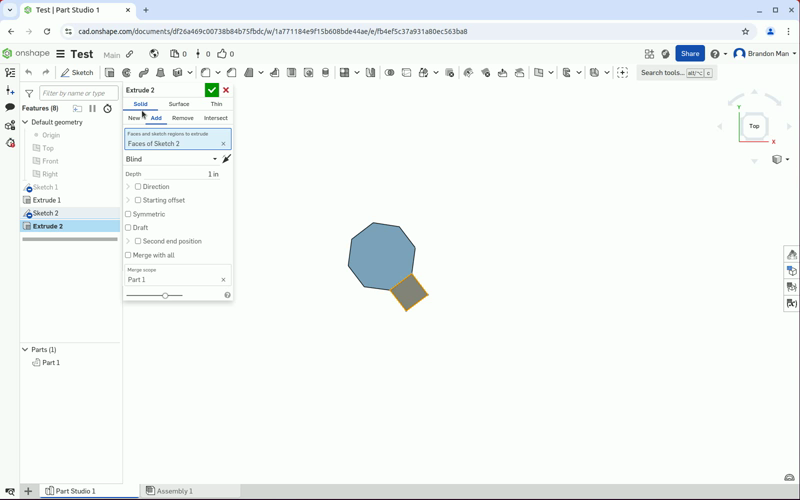
mouse_move(137, 120)
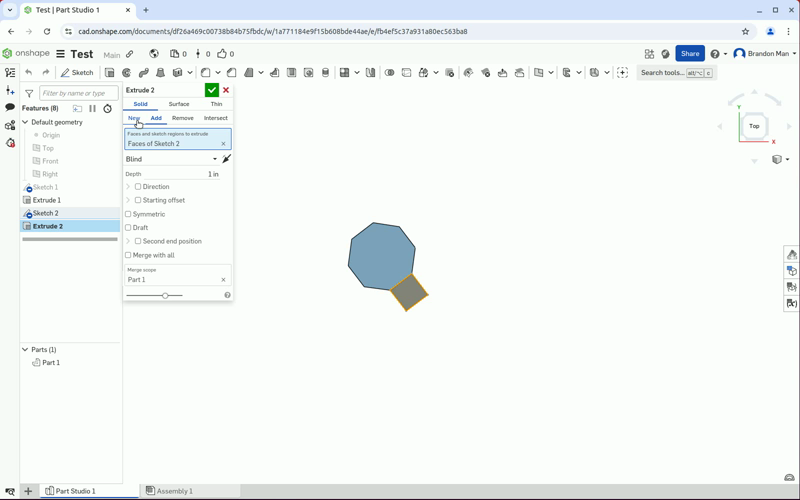
click(137, 120)
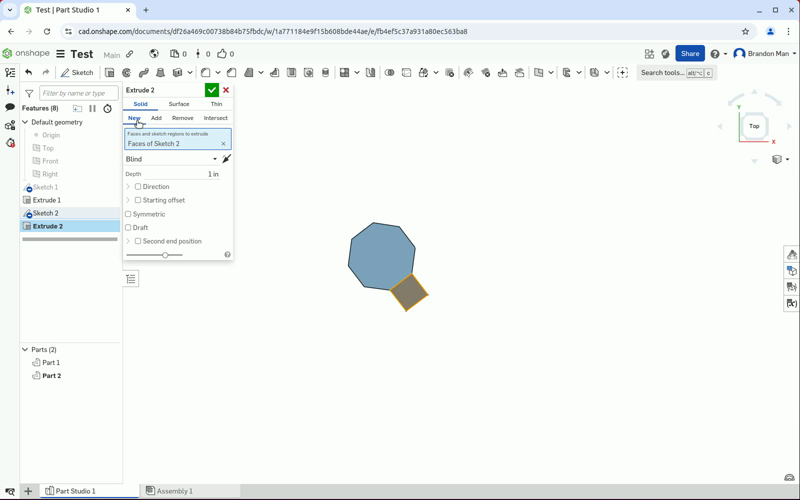
key(tab, 4)
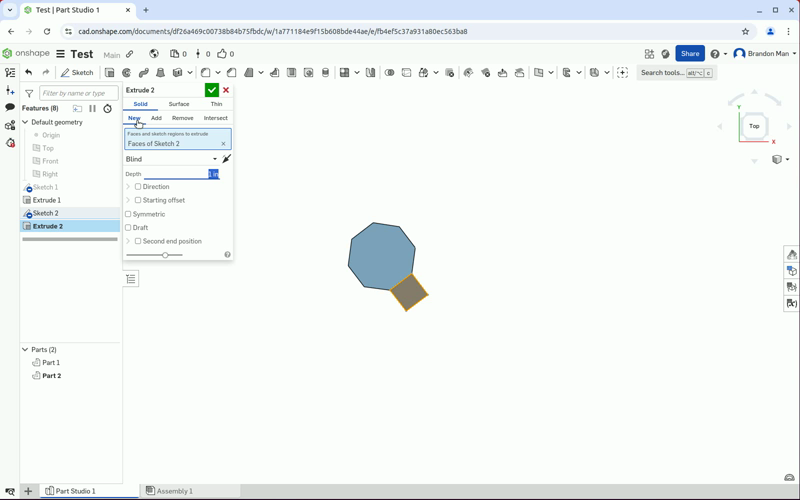
text(12.517)
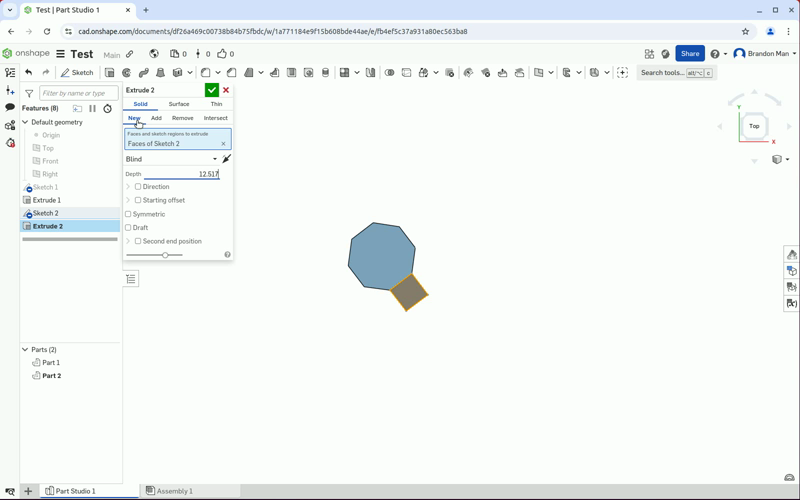
key(enter)
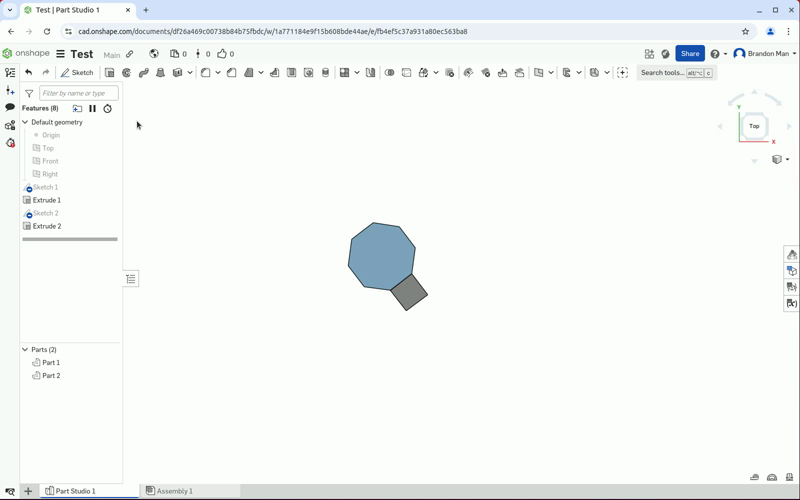
key(shift+h)
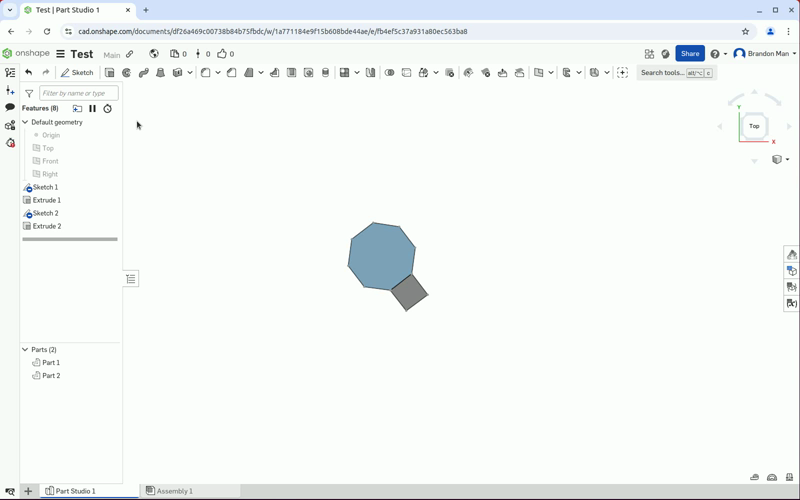
key(shift+h)
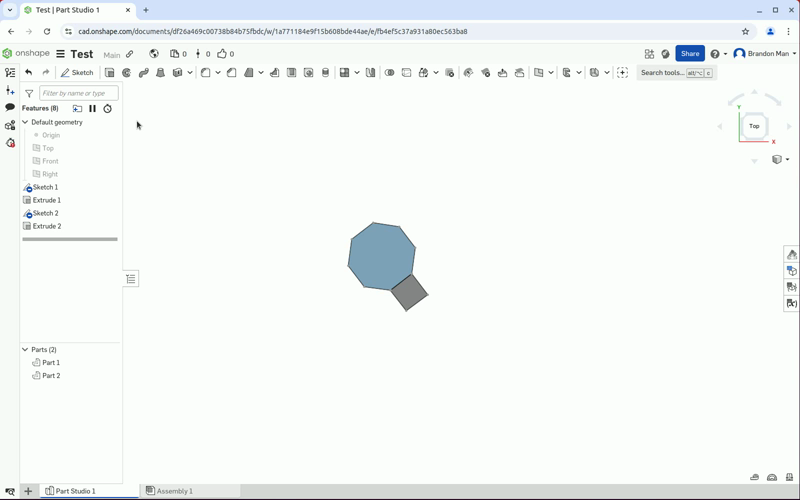
key(shift+7)
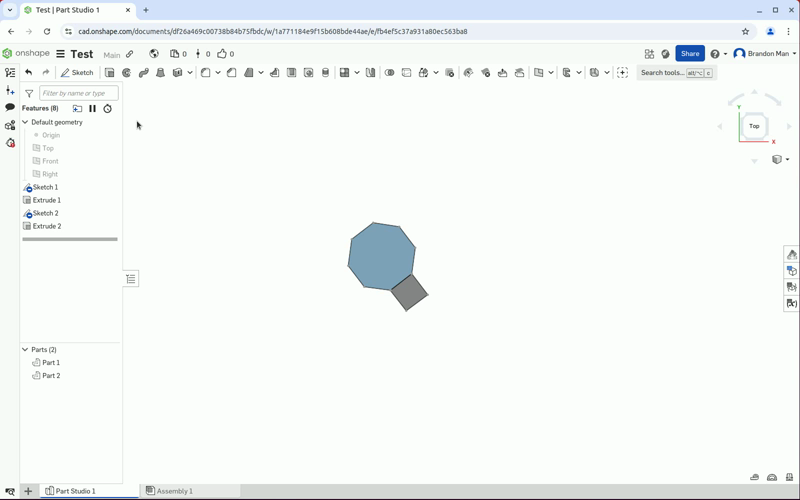
key(up, 3)
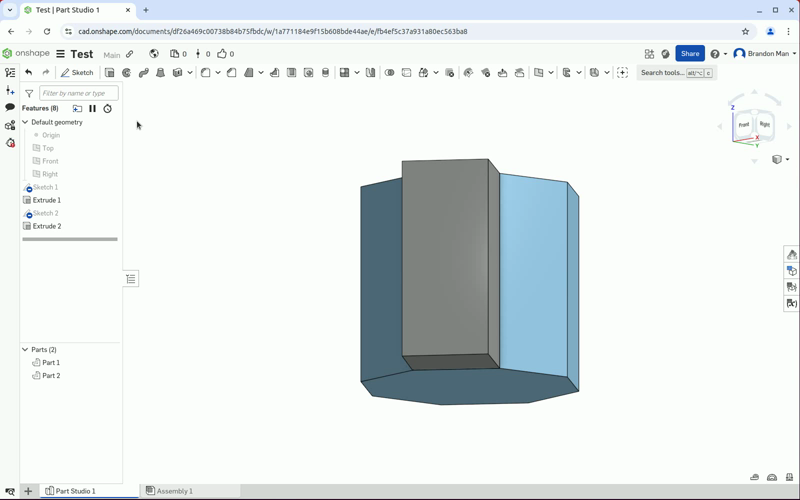
key(left, 3)
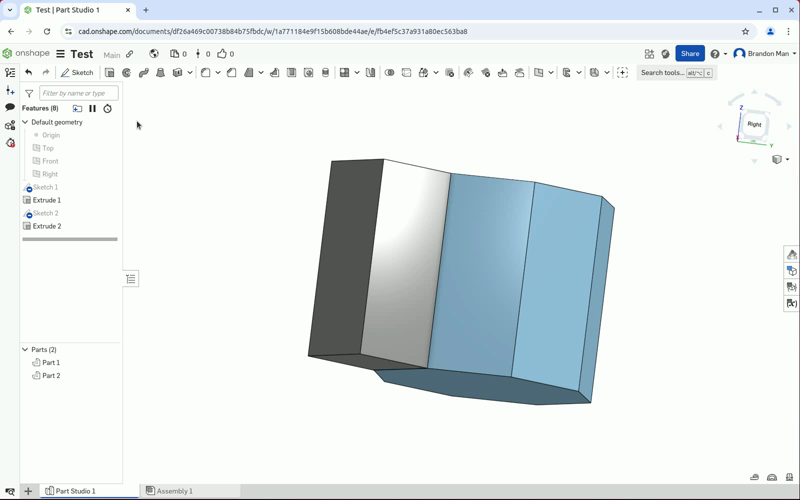
key(right, 3)
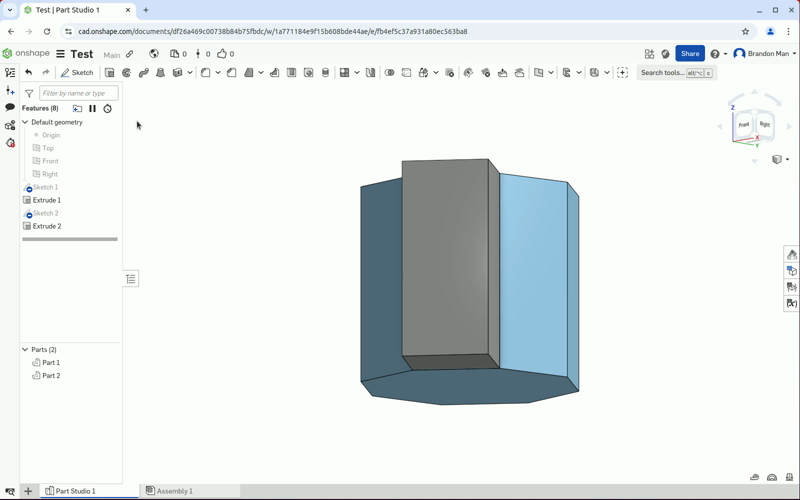
key(down, 3)
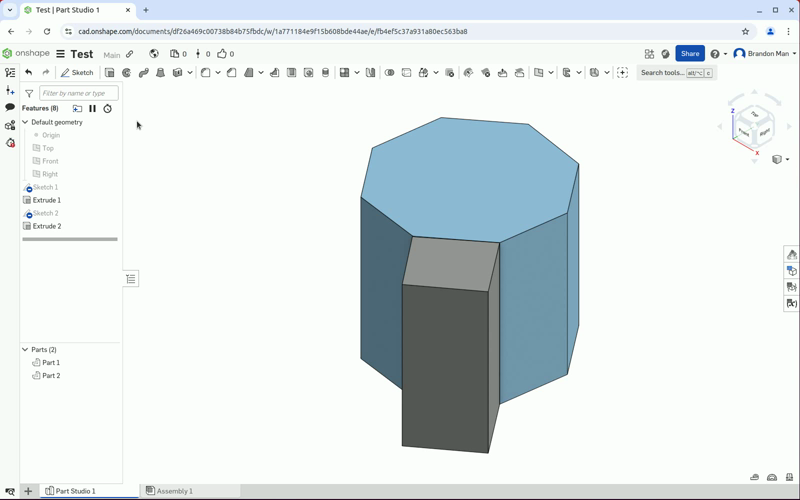
mouse_move(73, 189)
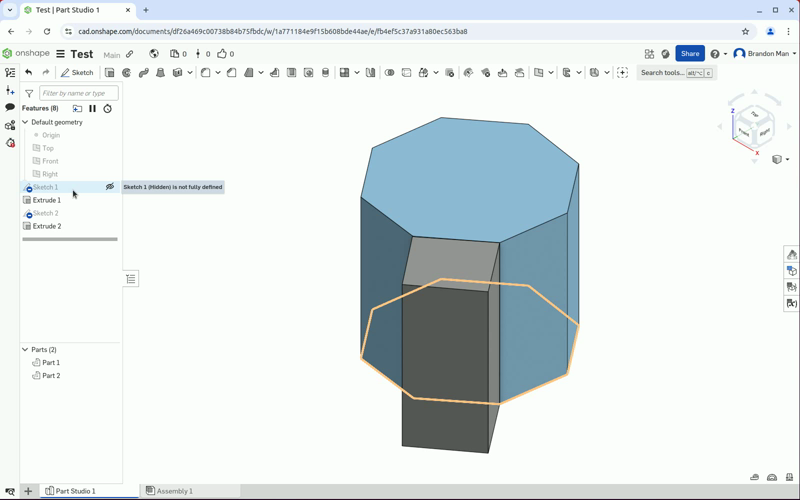
click(73, 189)